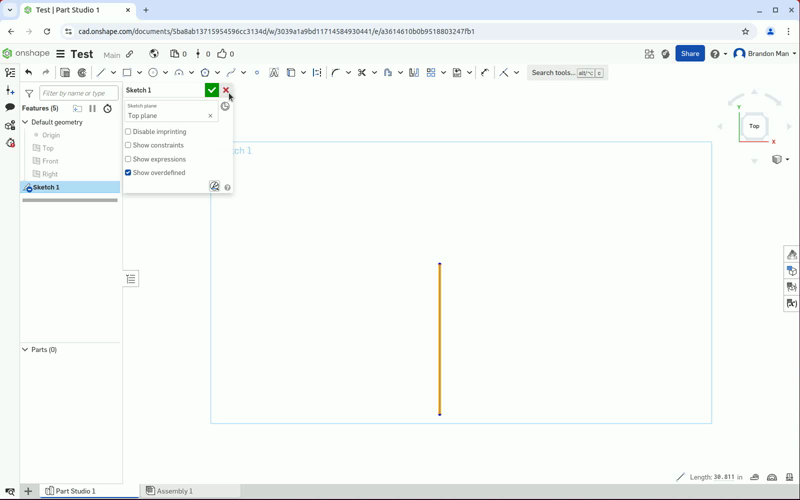
key(shift+h)
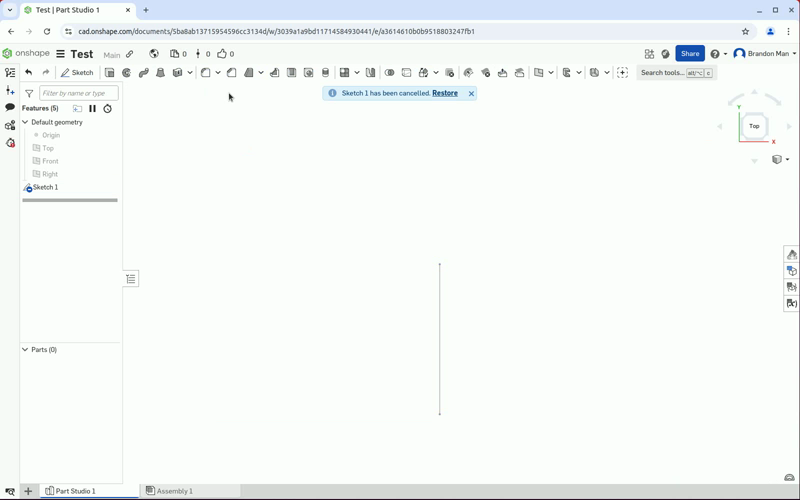
key(shift+s)
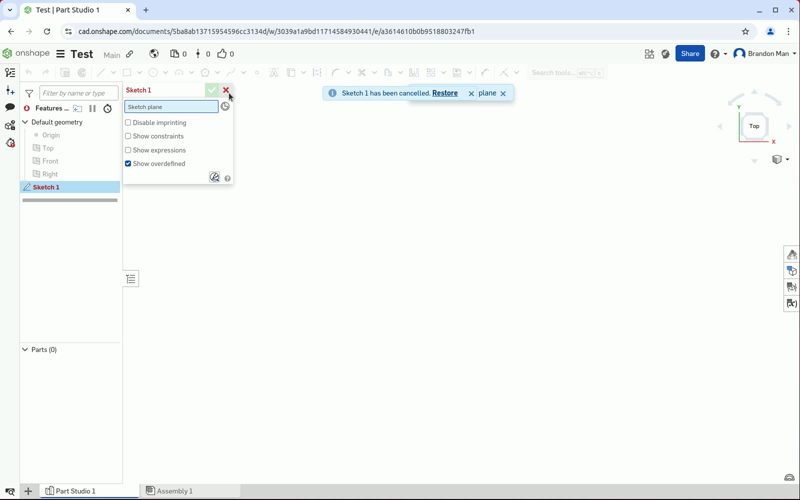
mouse_move(73, 150)
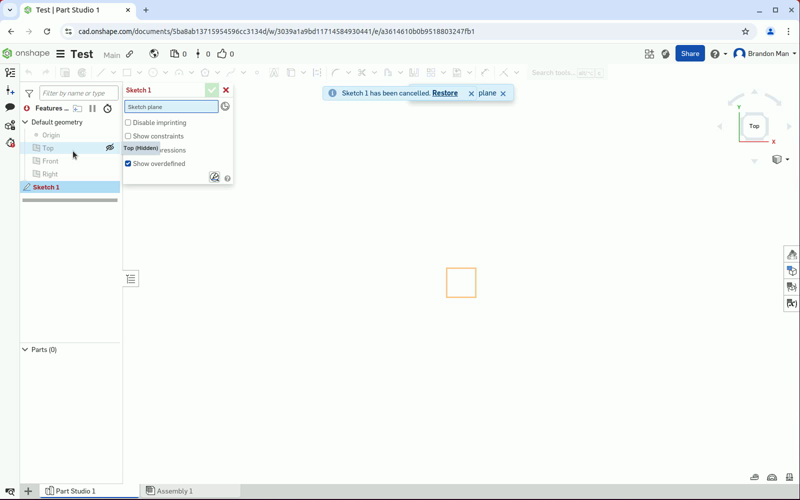
click(73, 150)
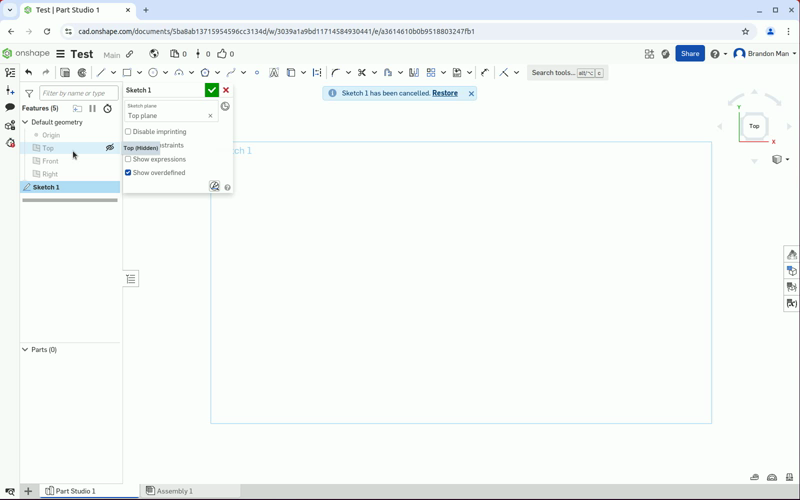
mouse_move(73, 352)
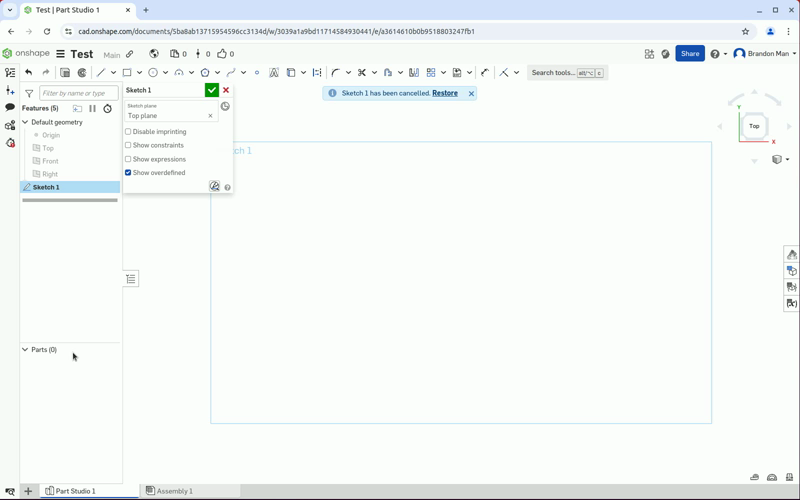
key(y)
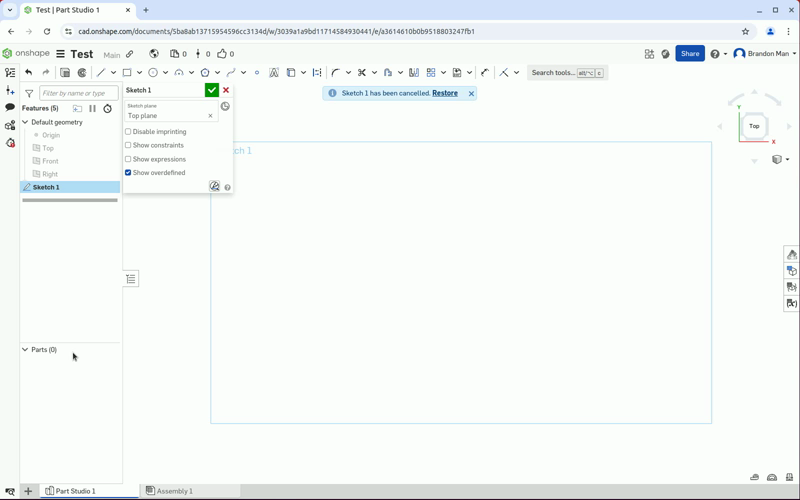
key(c)
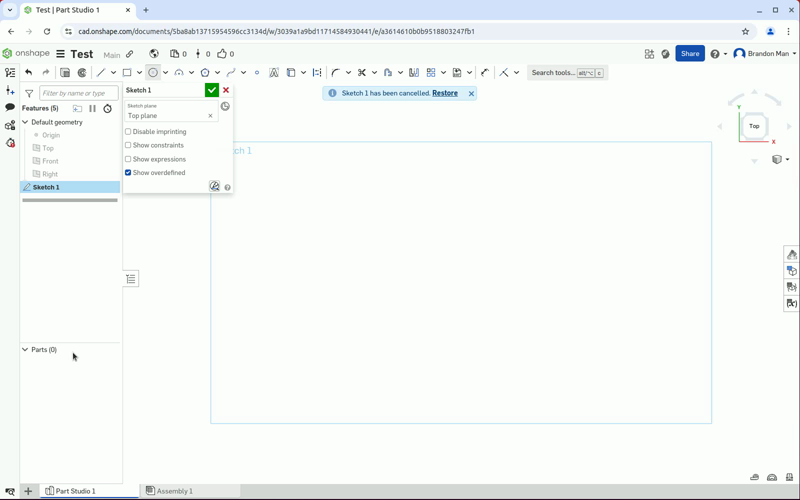
key_down(shift)
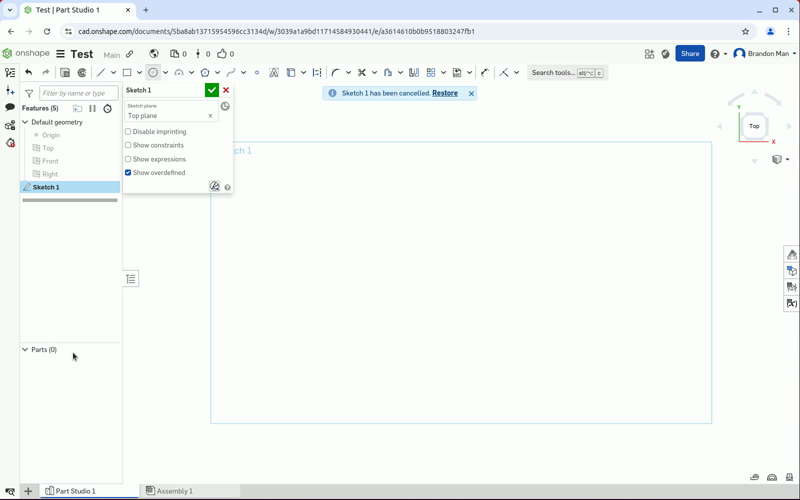
mouse_move(392, 282)
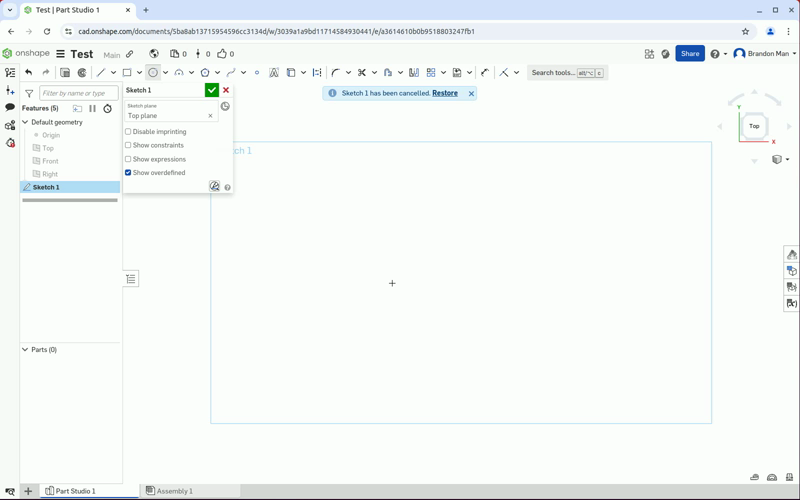
click(392, 282)
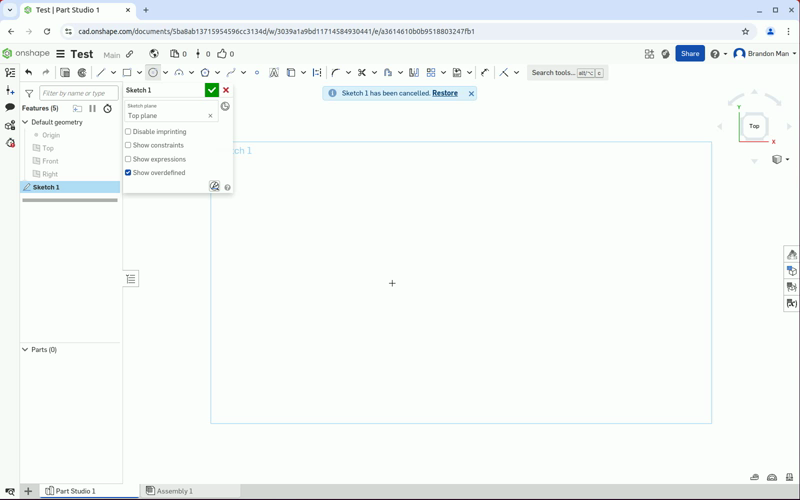
key_up(shift)
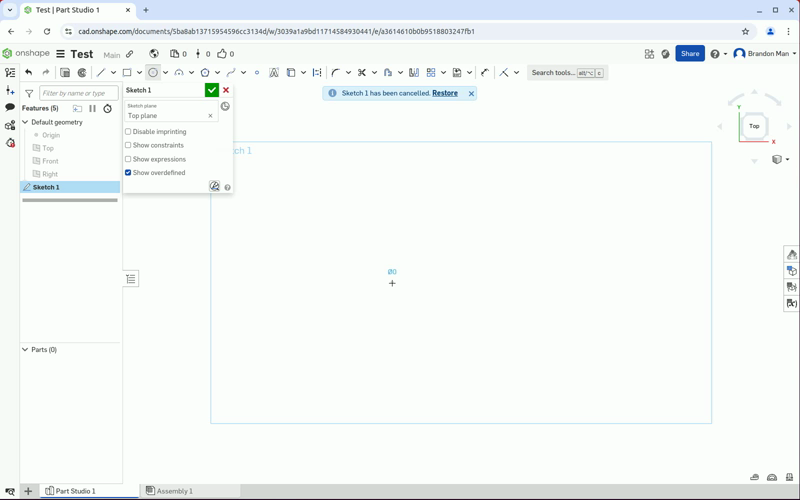
mouse_move(435, 282)
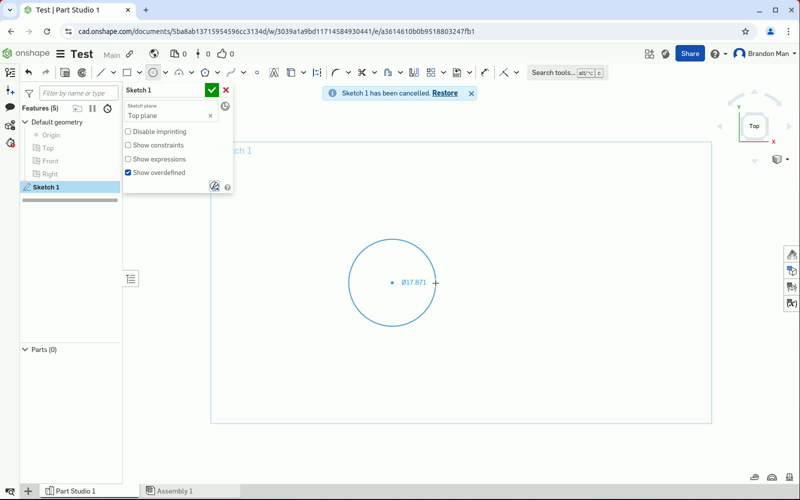
click(435, 282)
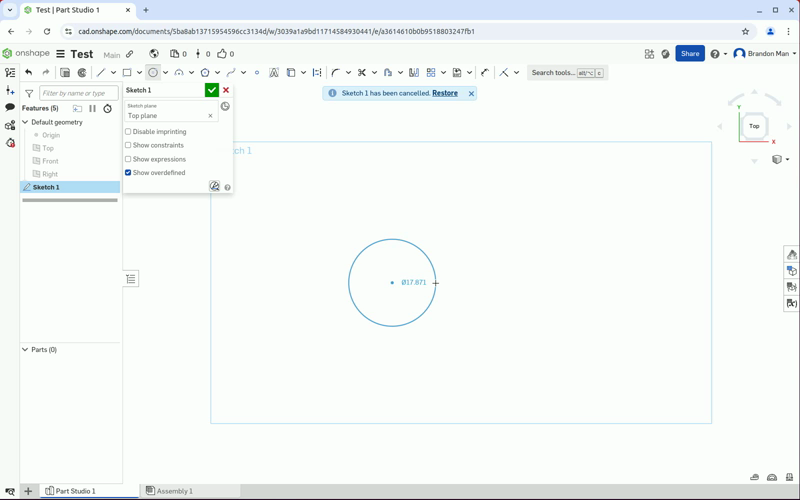
key(esc)
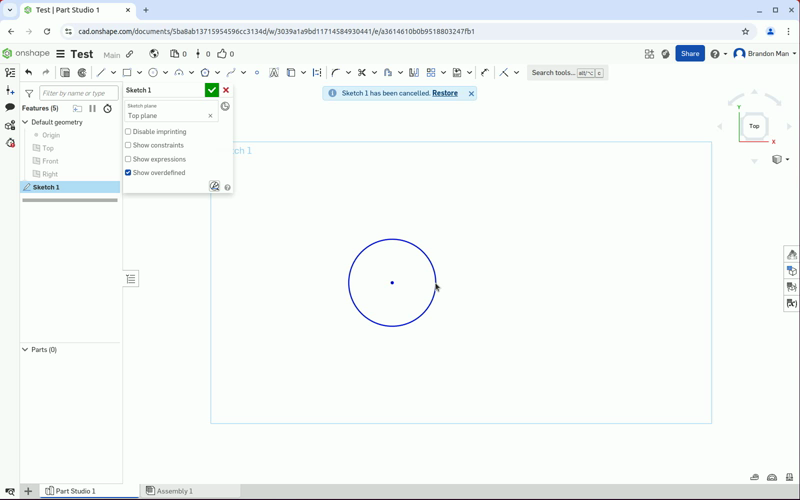
key(c)
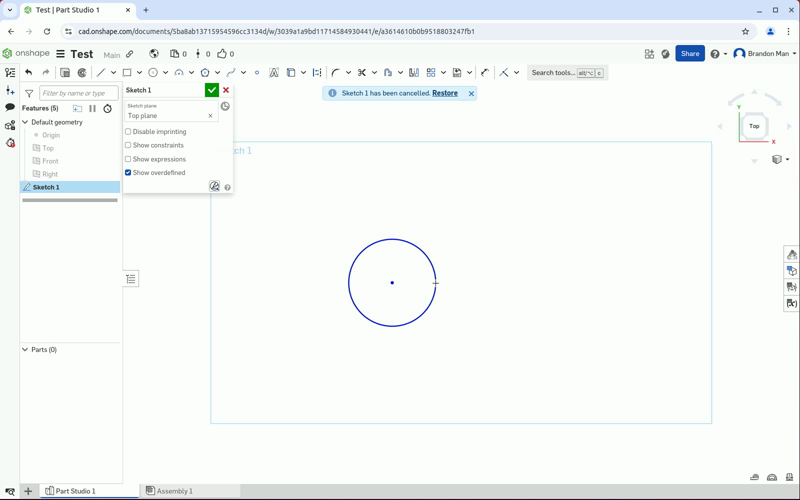
key_down(shift)
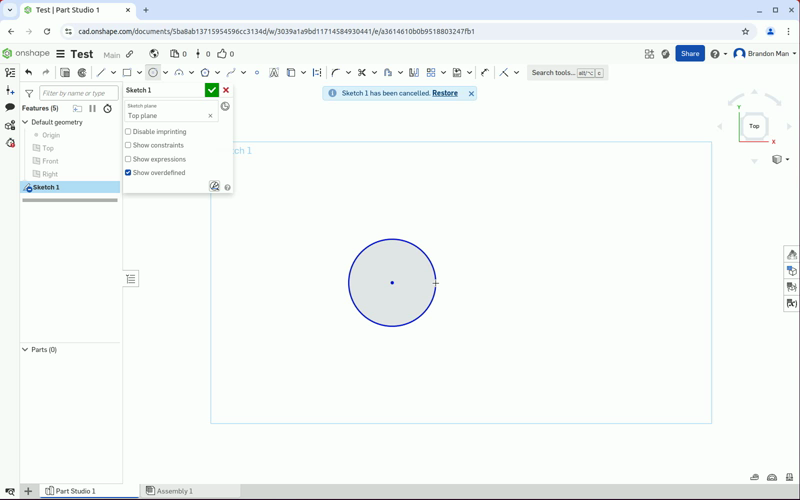
mouse_move(392, 282)
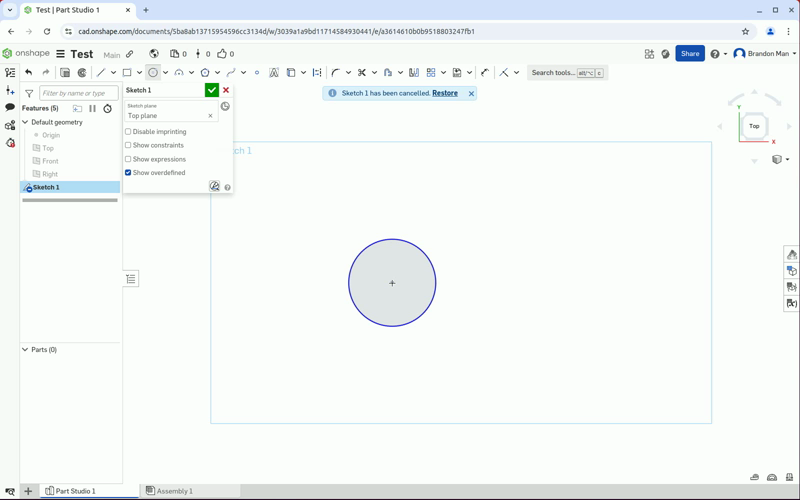
click(392, 282)
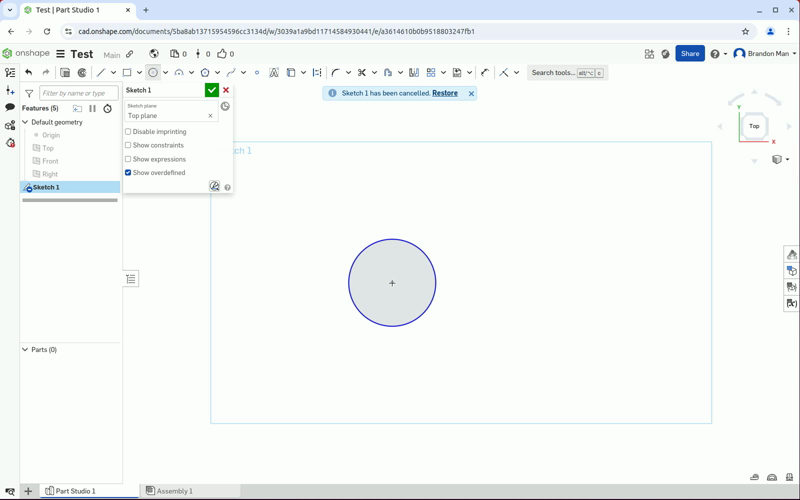
key_up(shift)
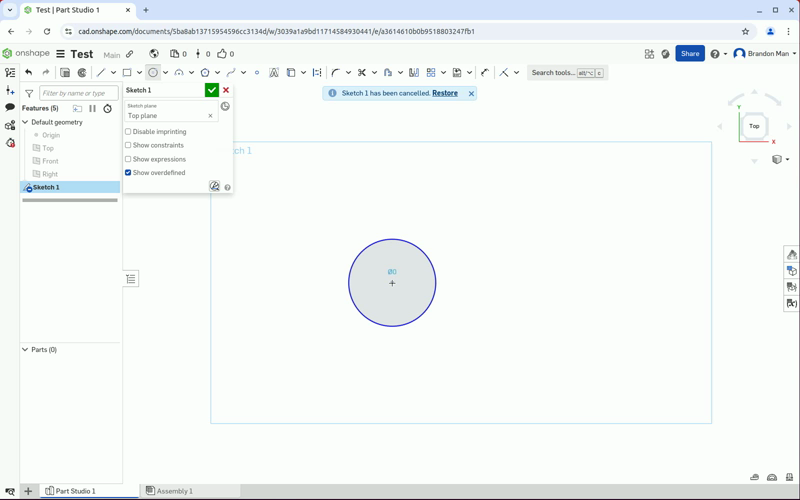
mouse_move(415, 282)
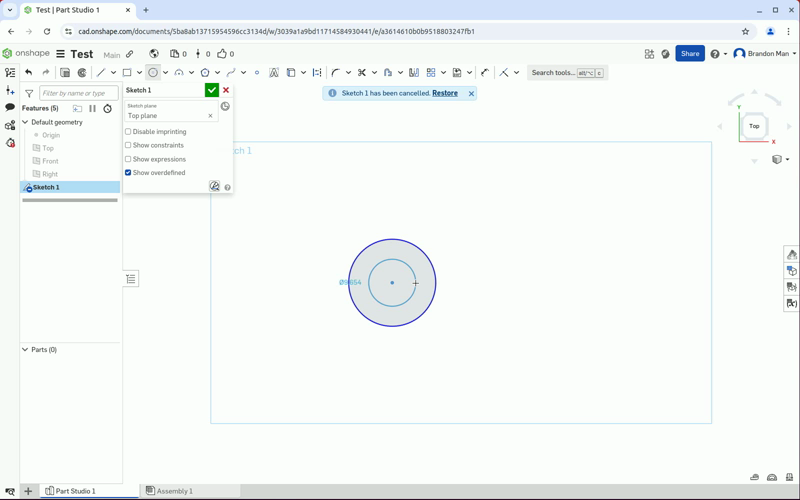
click(415, 282)
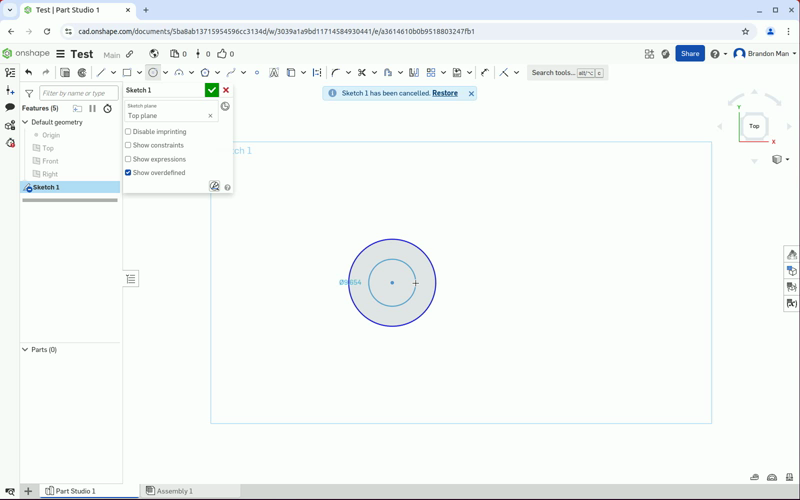
key(esc)
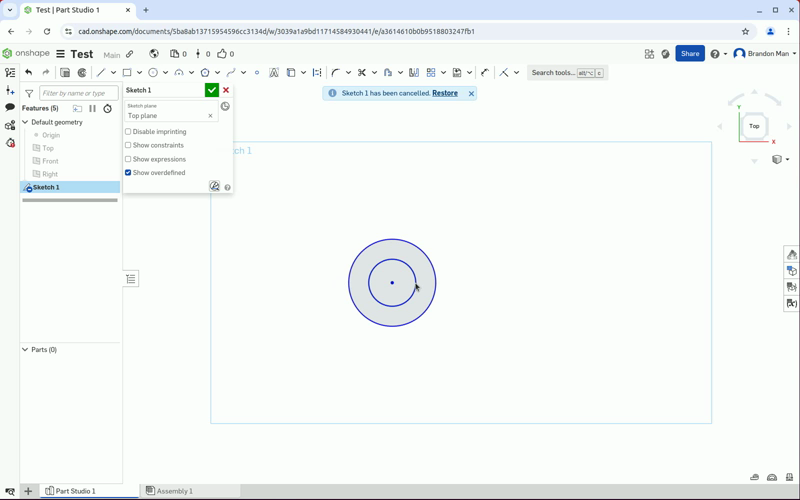
mouse_move(377, 249)
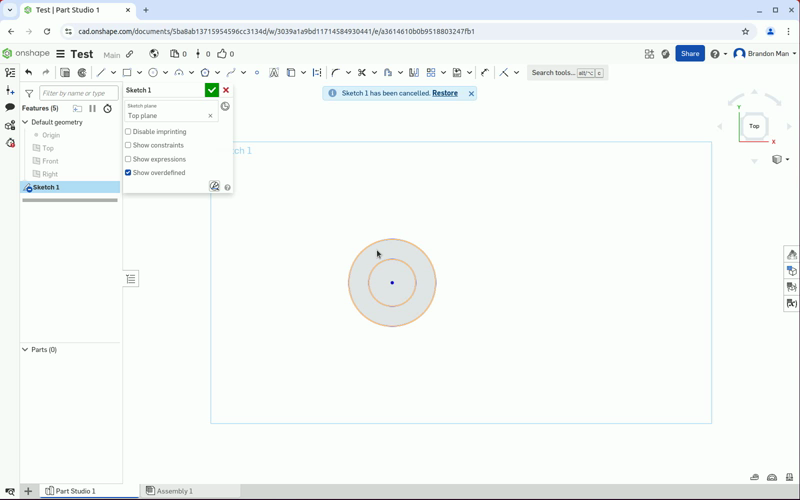
click(377, 249)
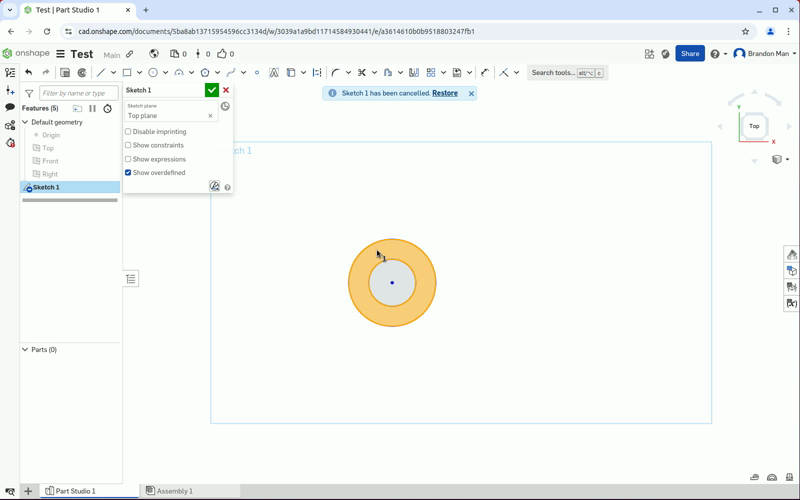
mouse_move(73, 352)
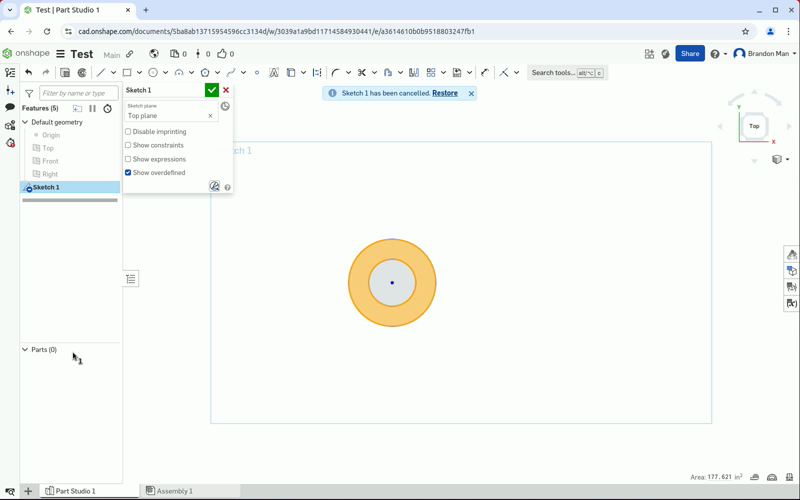
key(shift+y)
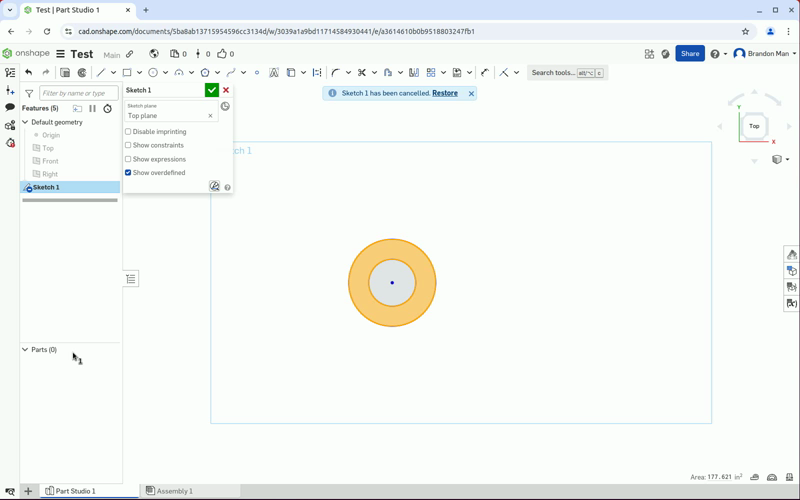
key(shift+e)
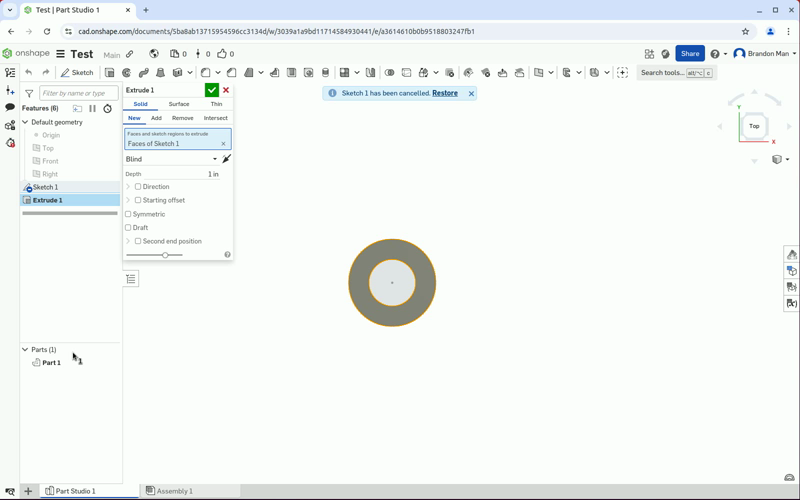
mouse_move(143, 106)
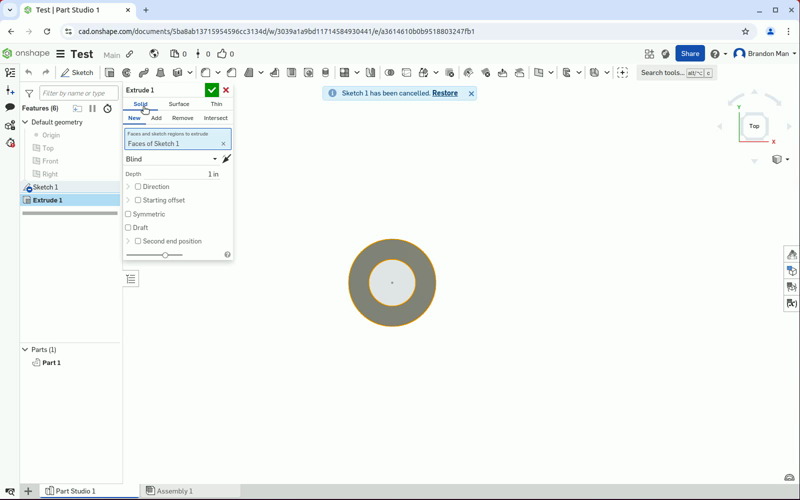
click(143, 106)
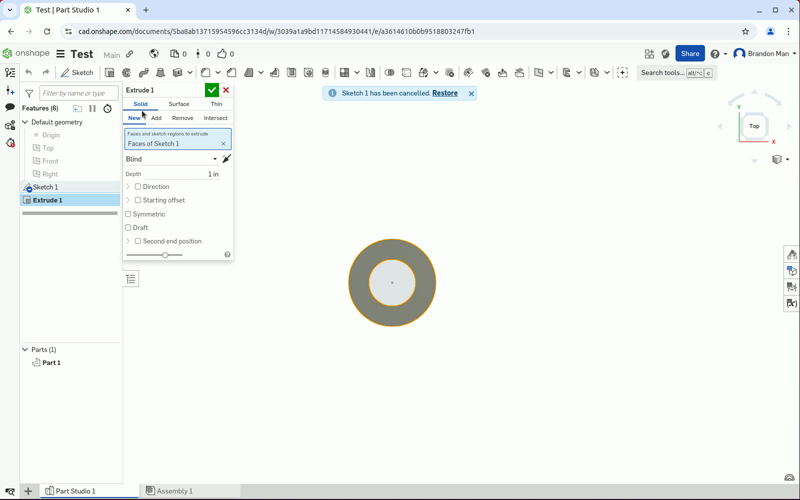
mouse_move(137, 120)
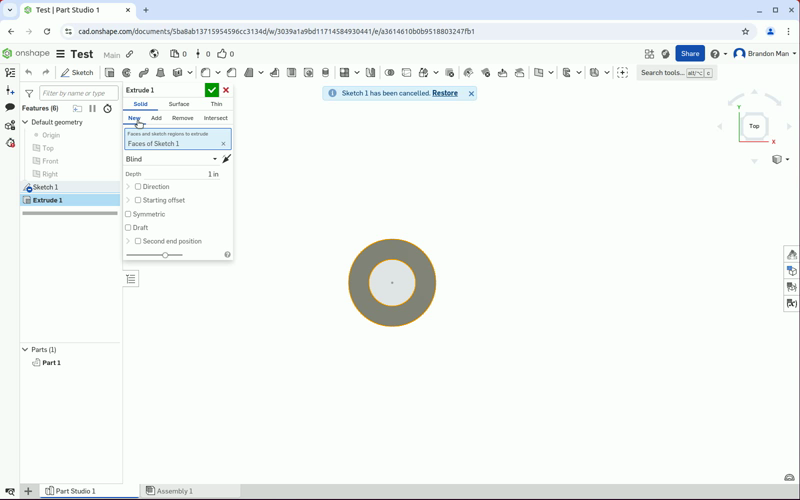
click(137, 120)
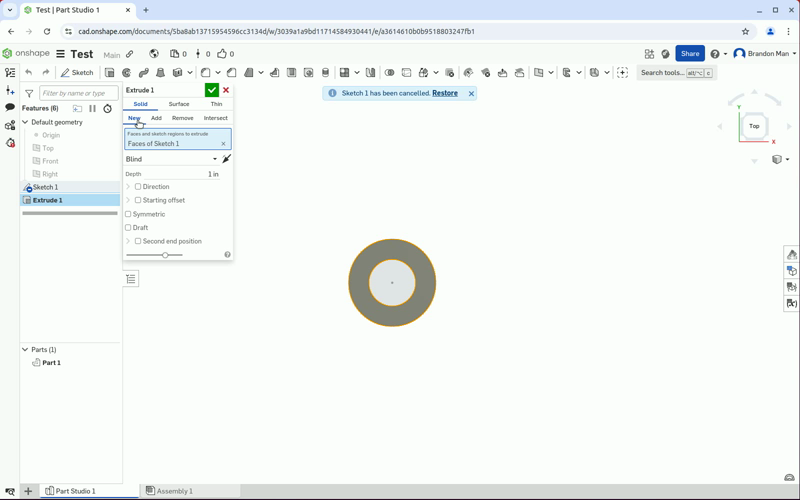
key(tab, 4)
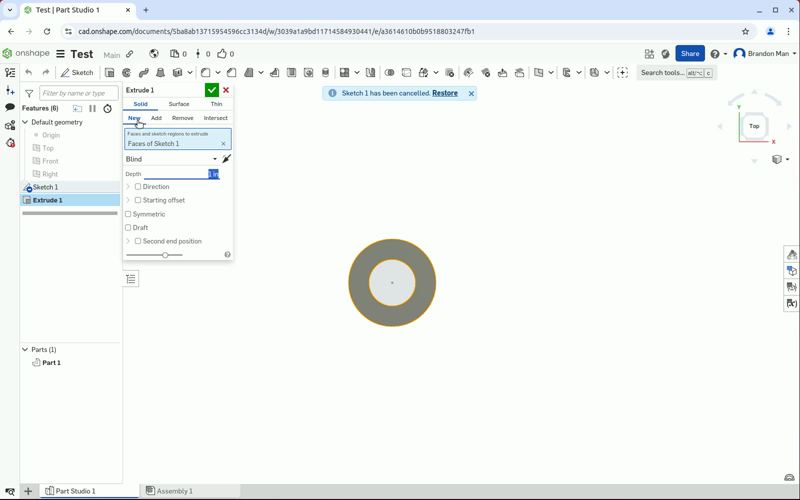
text(7.703)
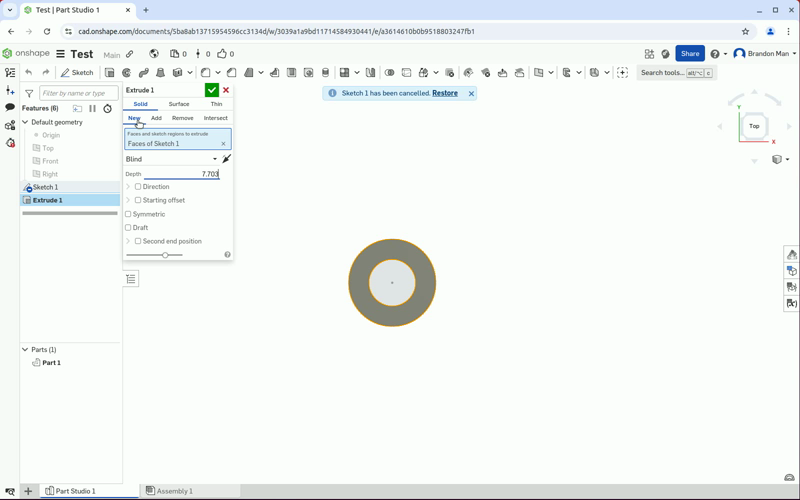
key(enter)
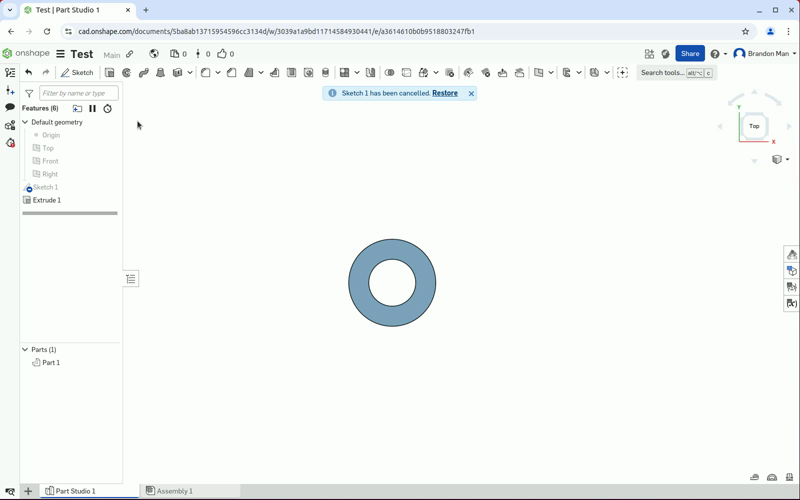
key(shift+h)
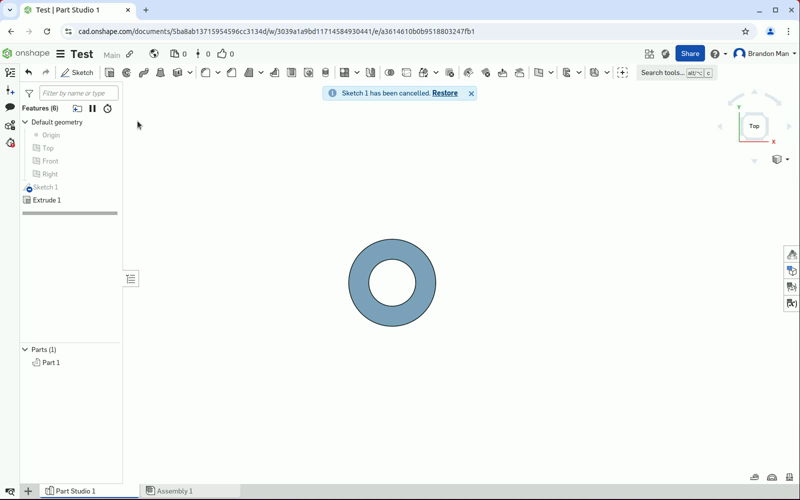
key(shift+h)
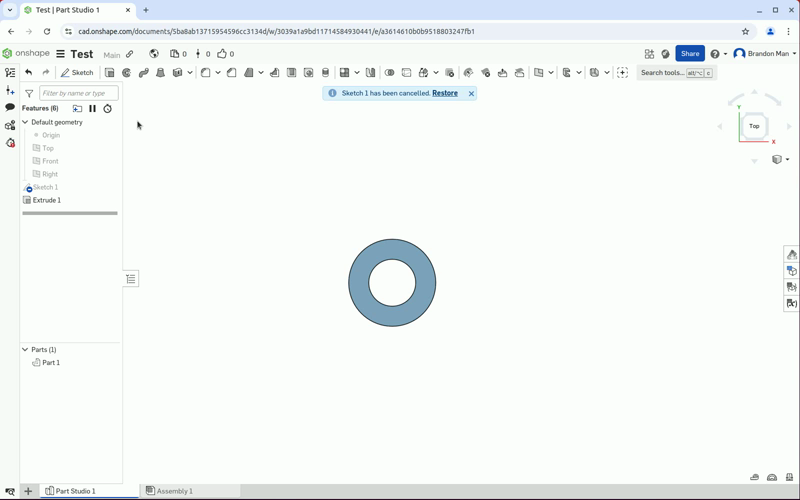
mouse_move(73, 189)
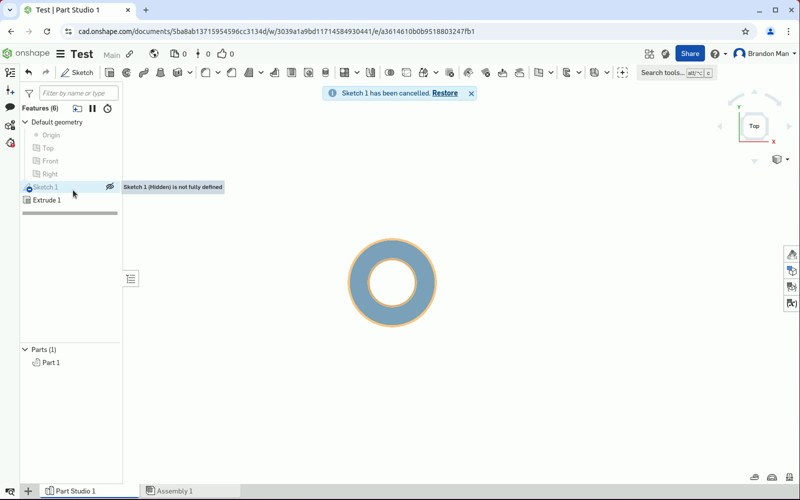
click(73, 189)
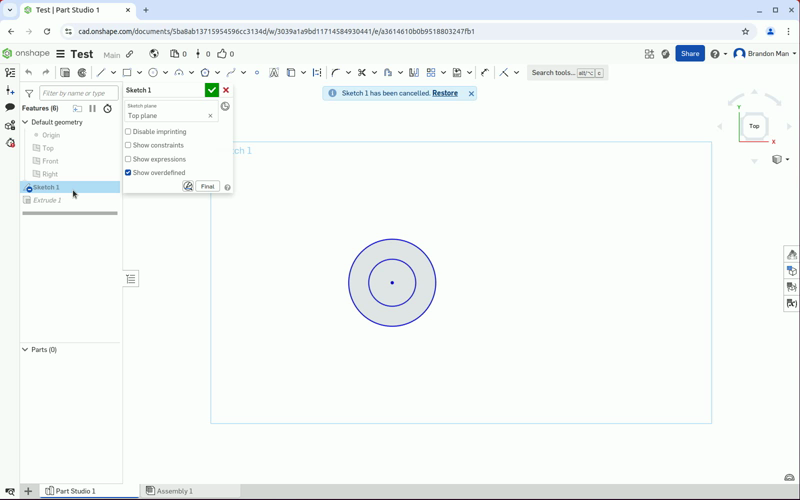
mouse_move(229, 92)
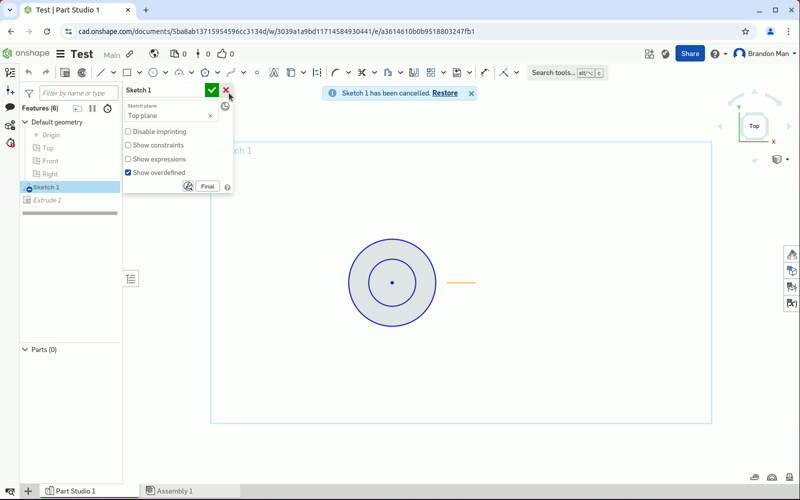
click(229, 92)
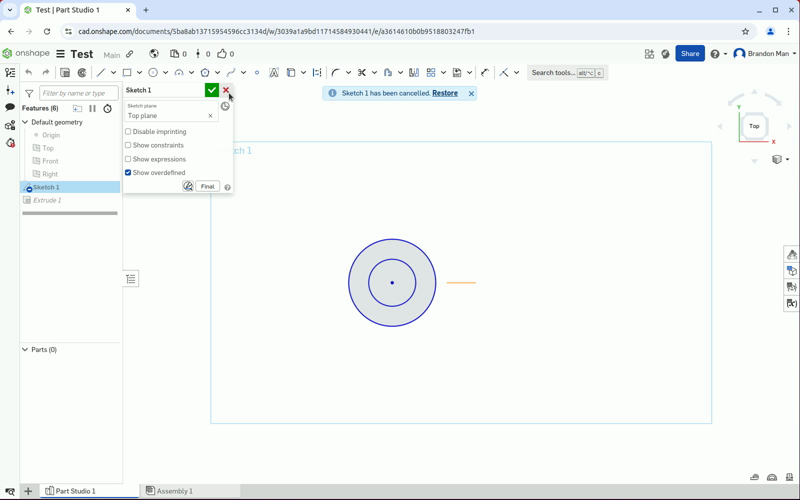
key(shift+s)
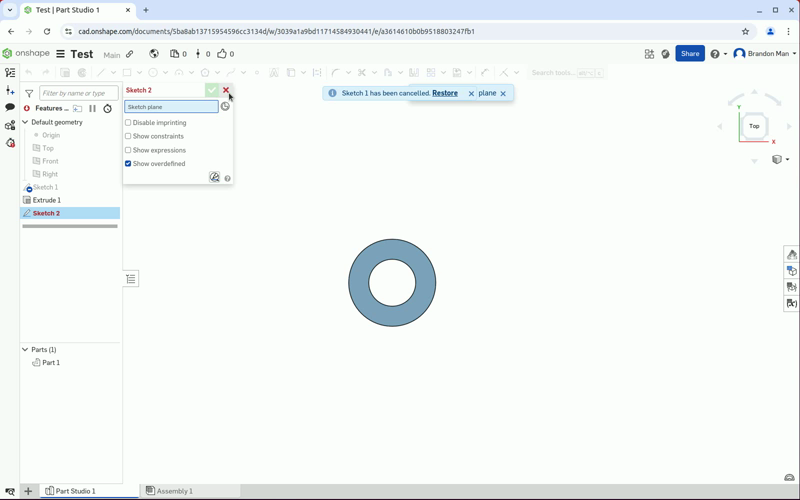
mouse_move(73, 150)
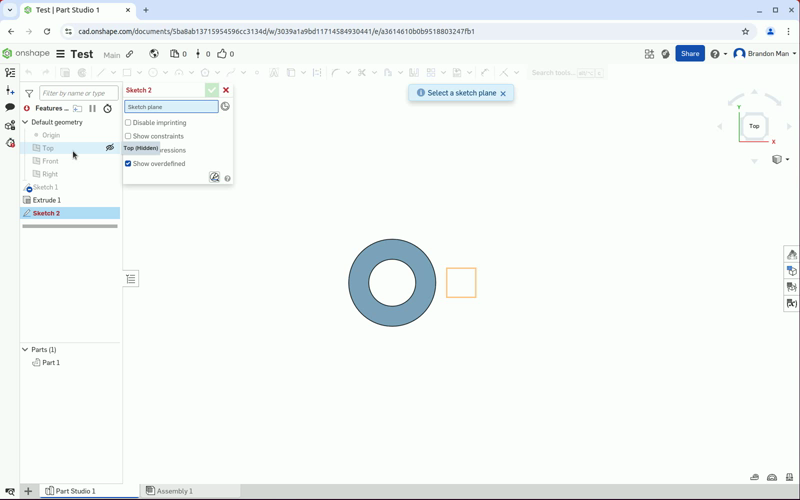
click(73, 150)
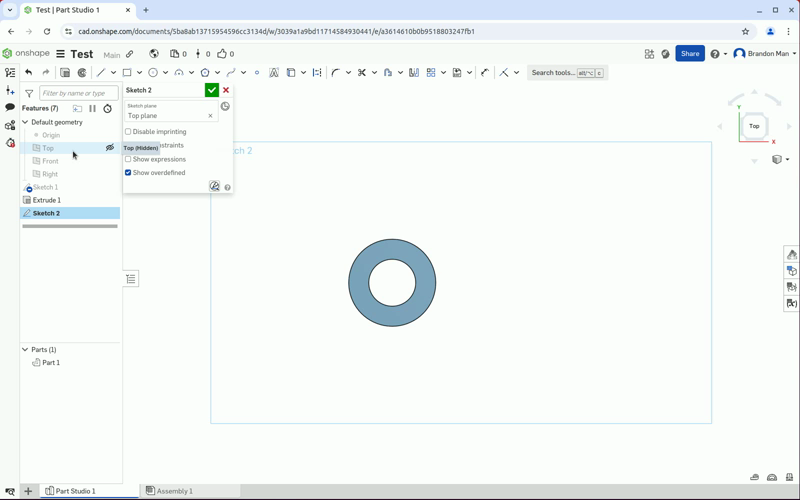
mouse_move(73, 352)
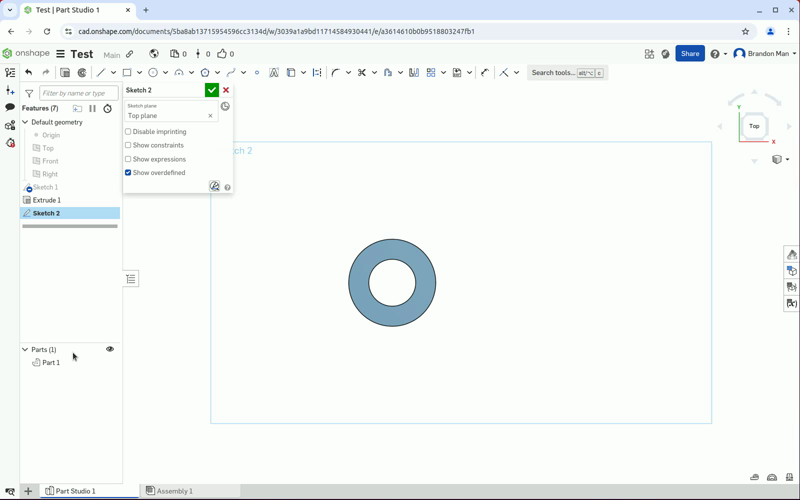
key(y)
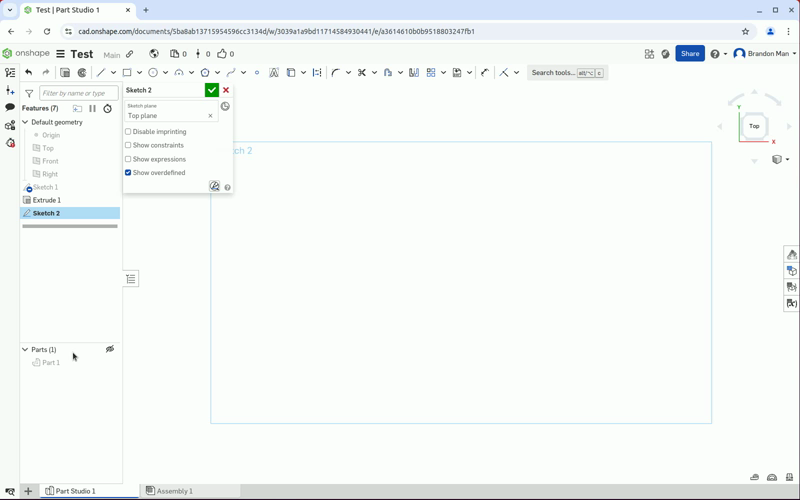
key(l)
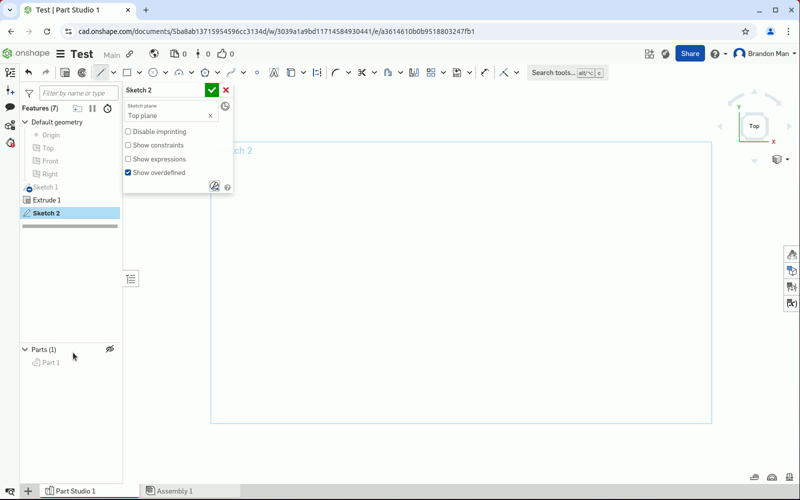
key_down(shift)
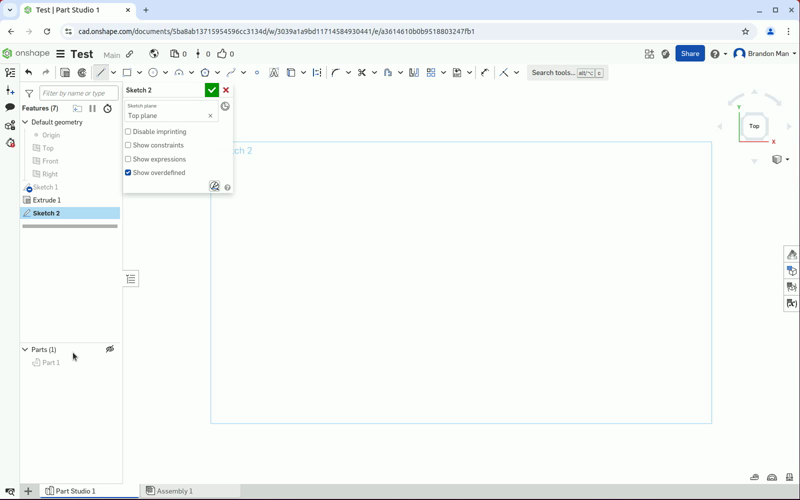
mouse_move(391, 326)
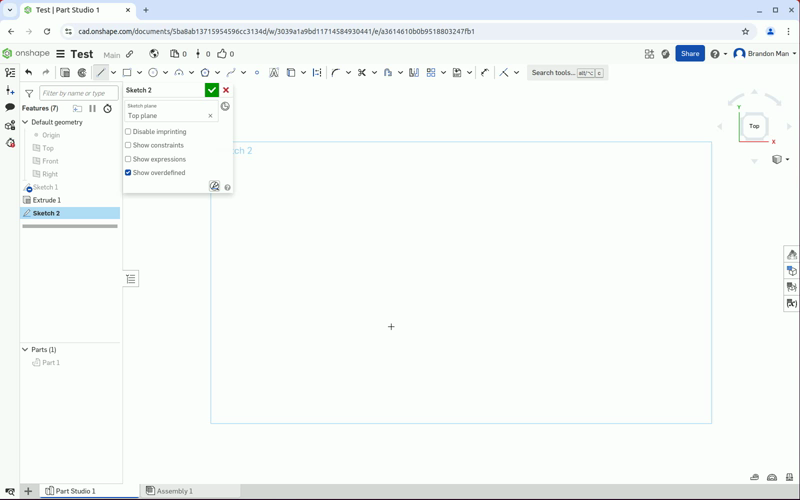
click(391, 326)
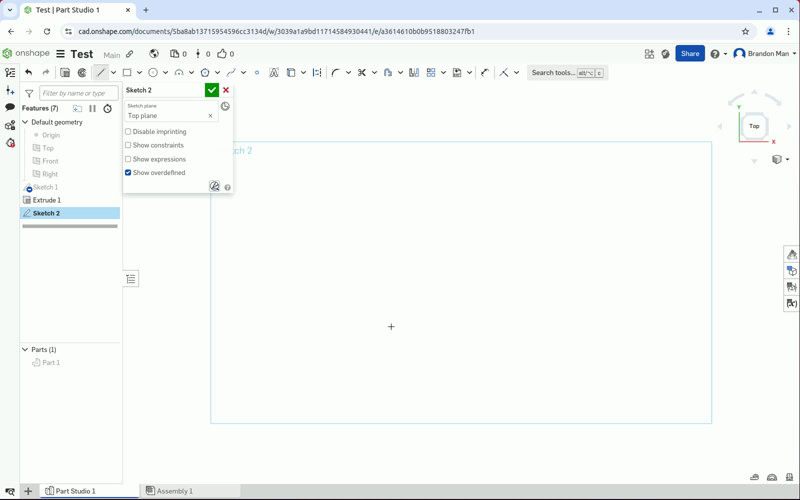
key_up(shift)
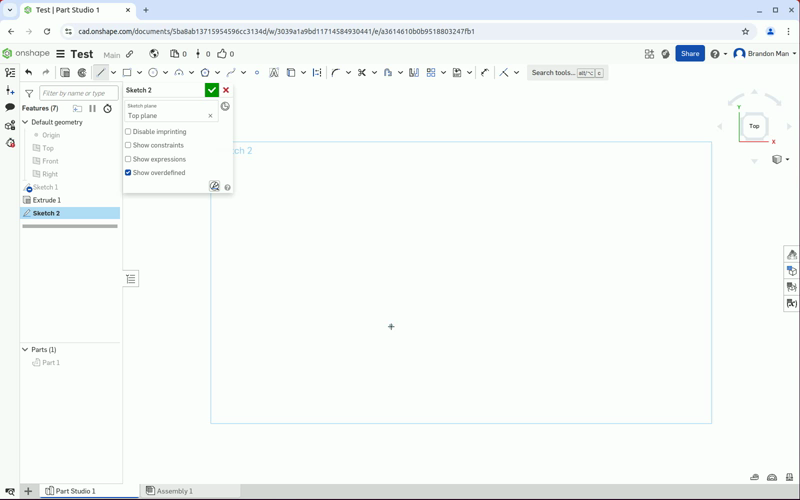
key_down(shift)
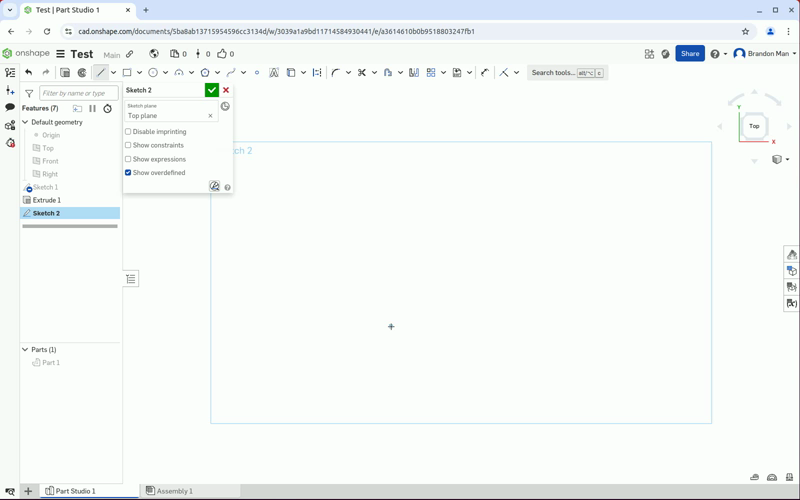
mouse_move(529, 324)
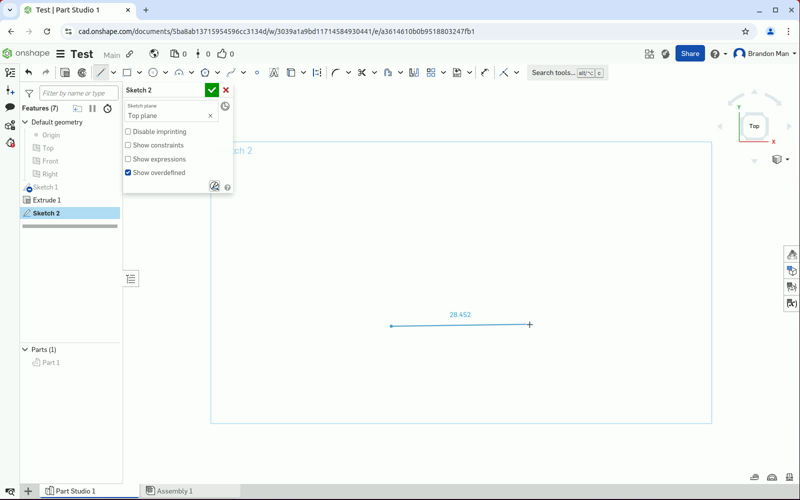
click(529, 324)
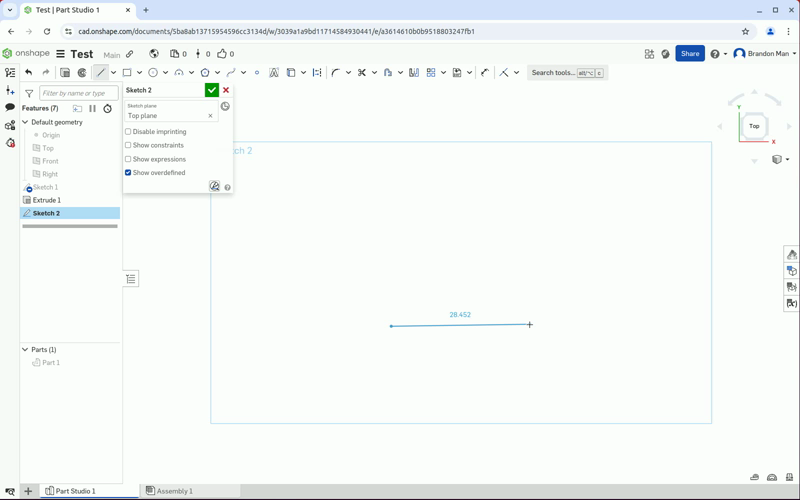
key_up(shift)
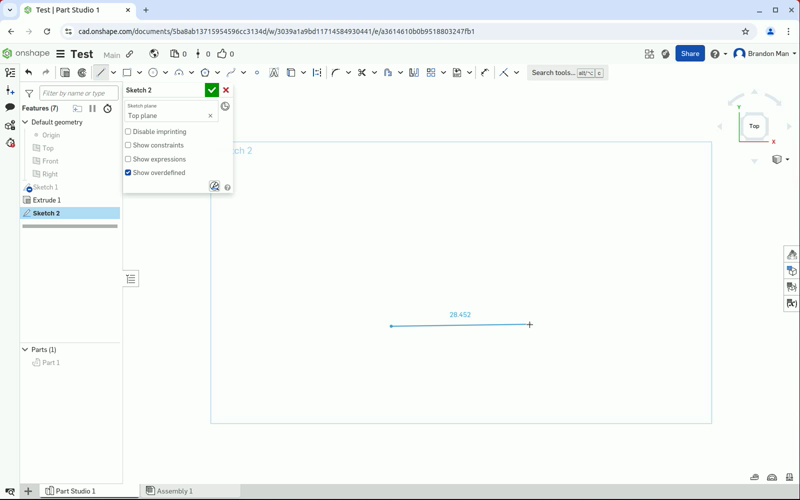
key(esc)
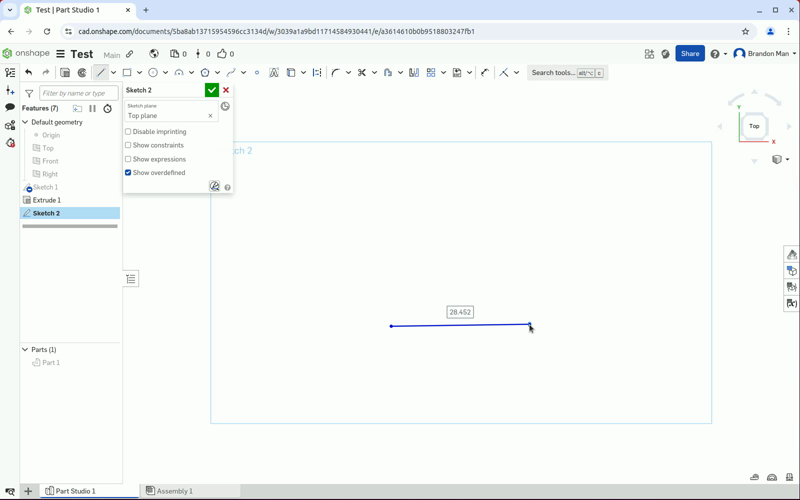
key(a)
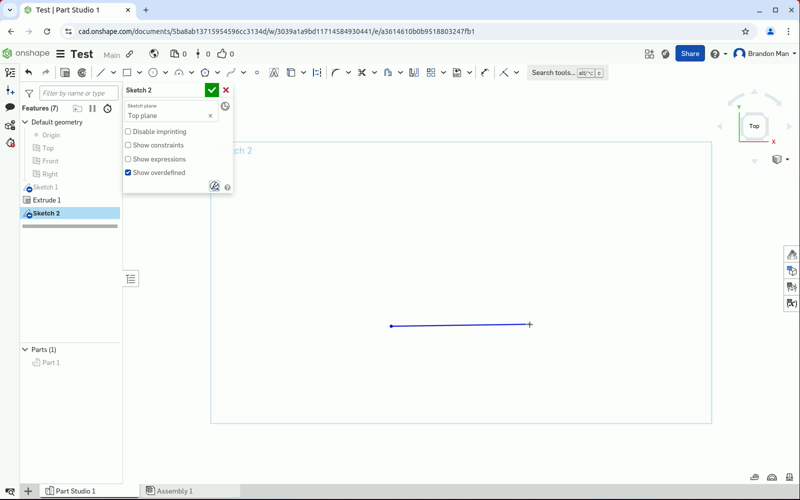
mouse_move(529, 324)
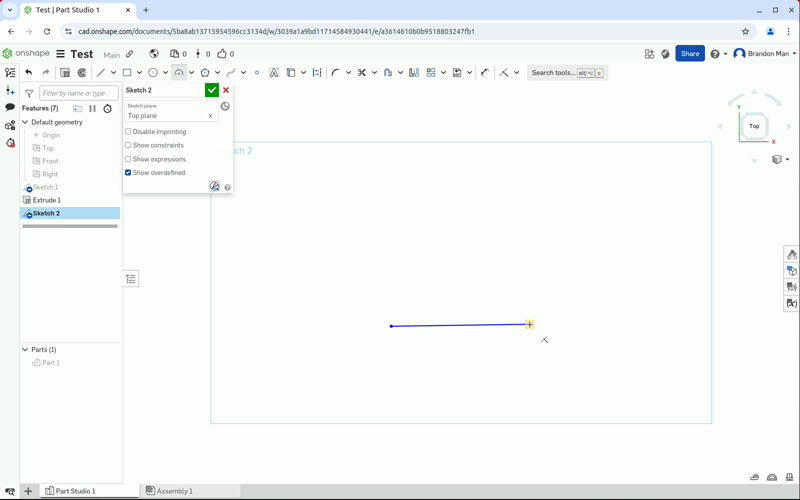
click(529, 324)
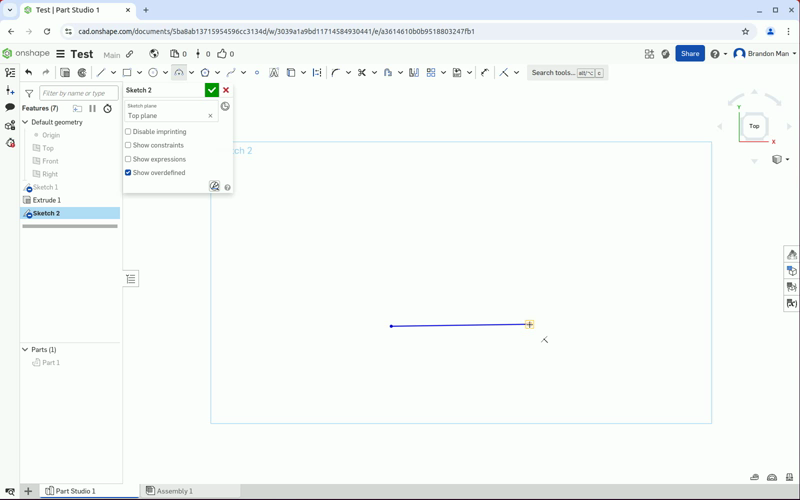
key_down(shift)
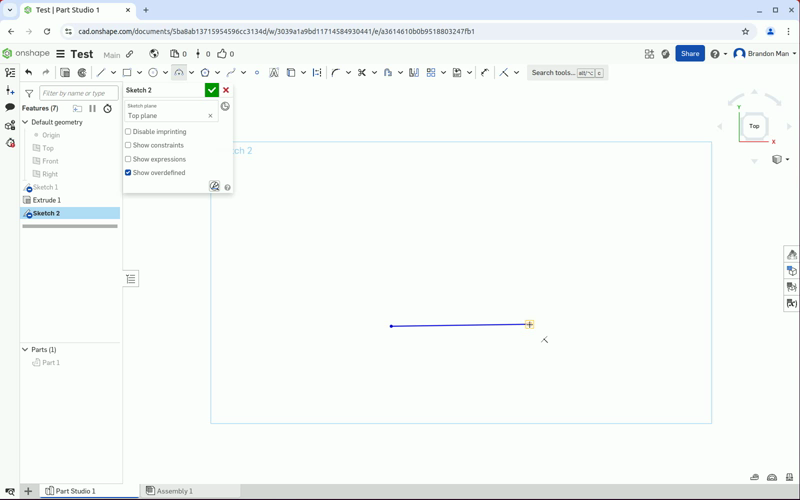
mouse_move(529, 241)
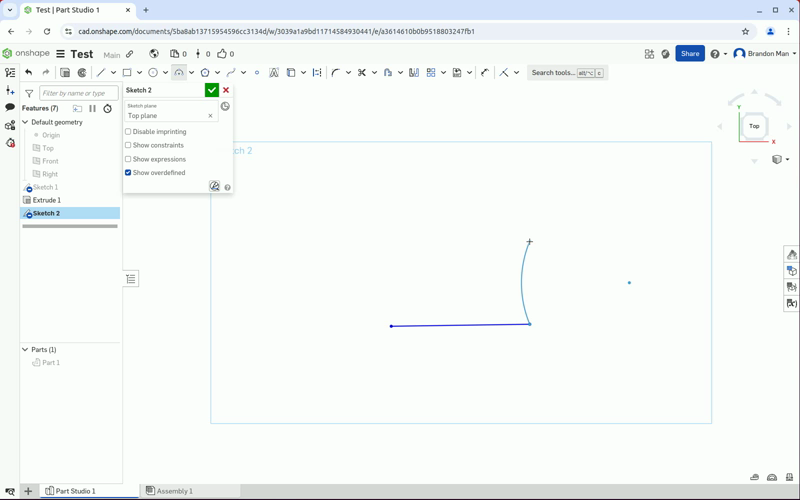
click(529, 241)
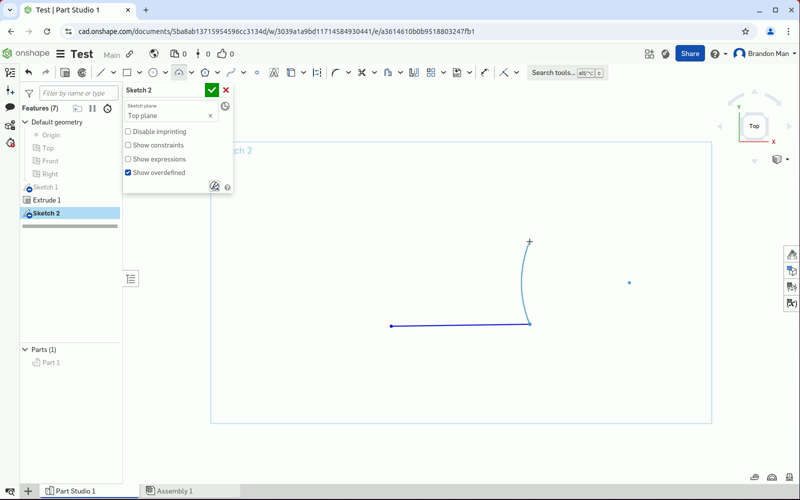
mouse_move(570, 282)
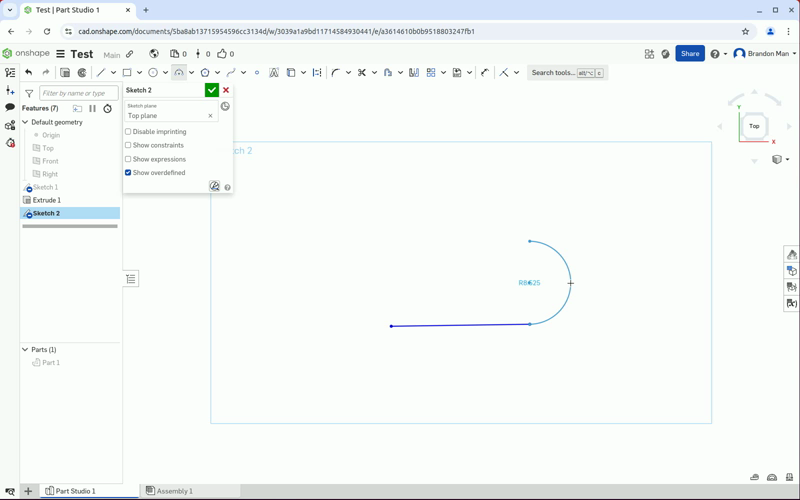
click(570, 282)
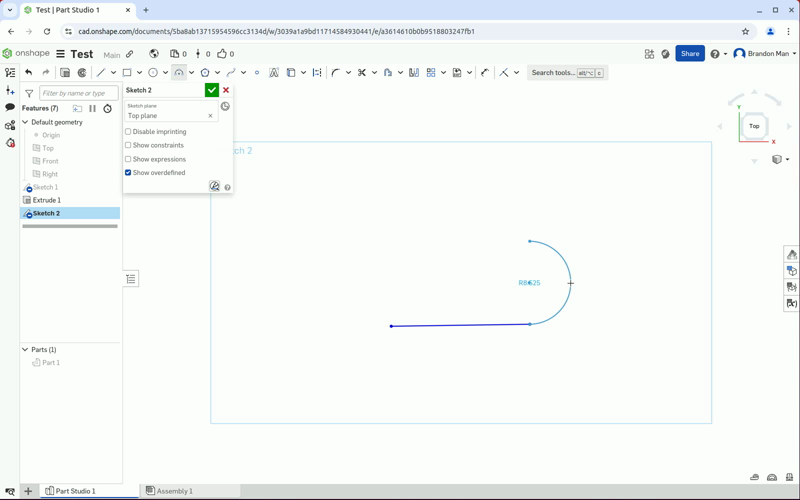
key_up(shift)
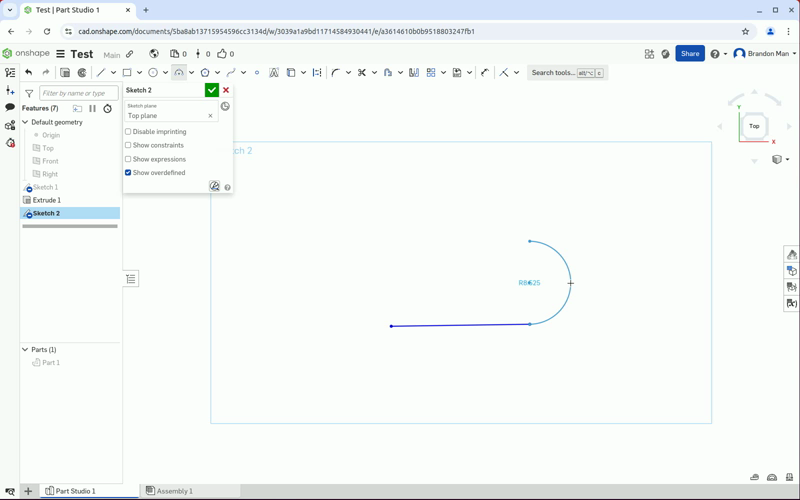
key(esc)
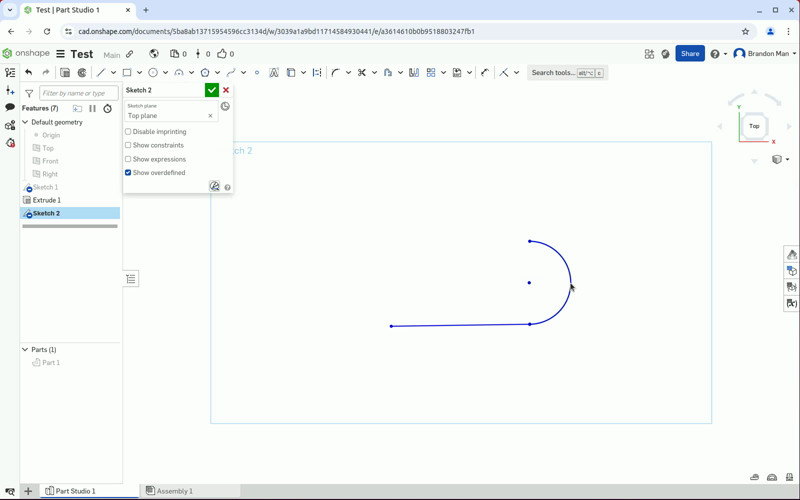
key(l)
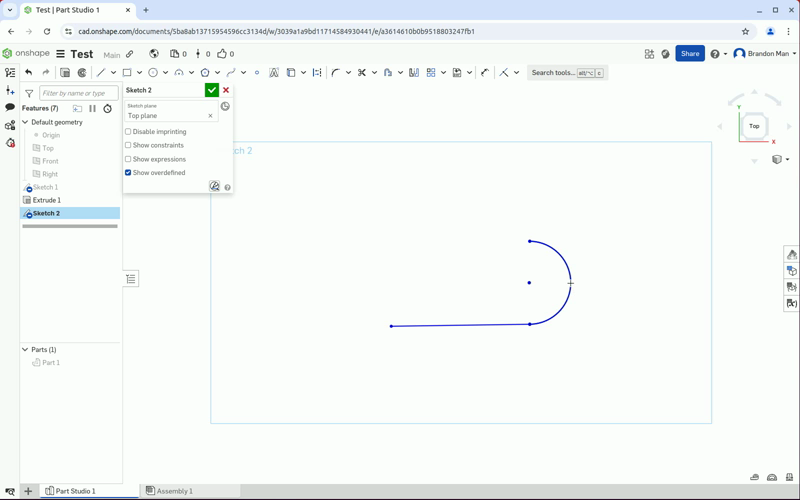
mouse_move(529, 241)
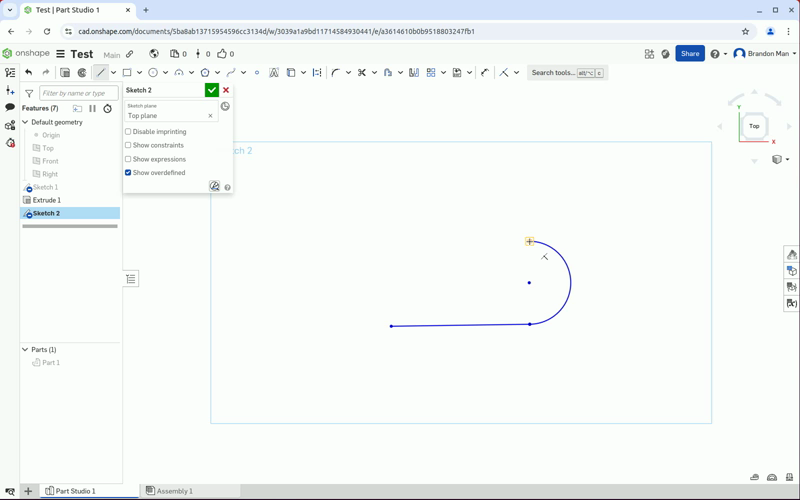
click(529, 241)
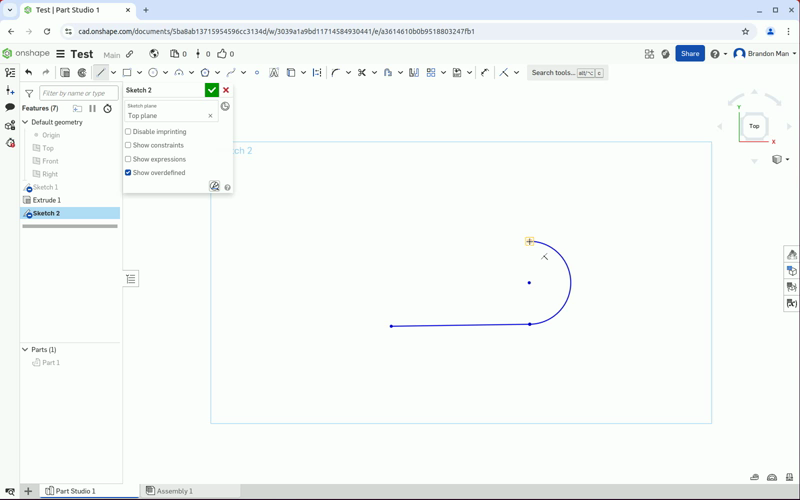
key_down(shift)
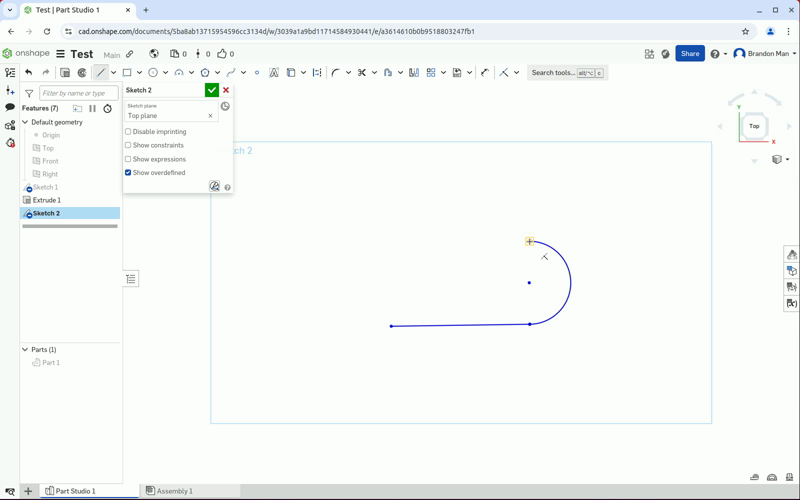
mouse_move(391, 241)
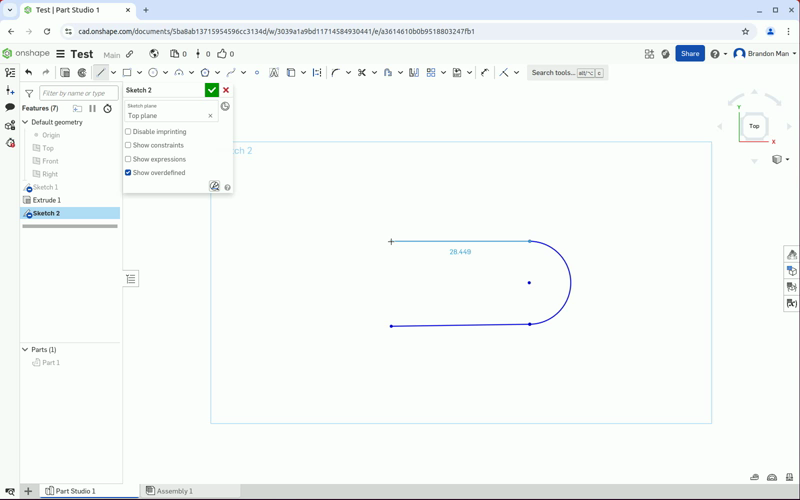
click(391, 241)
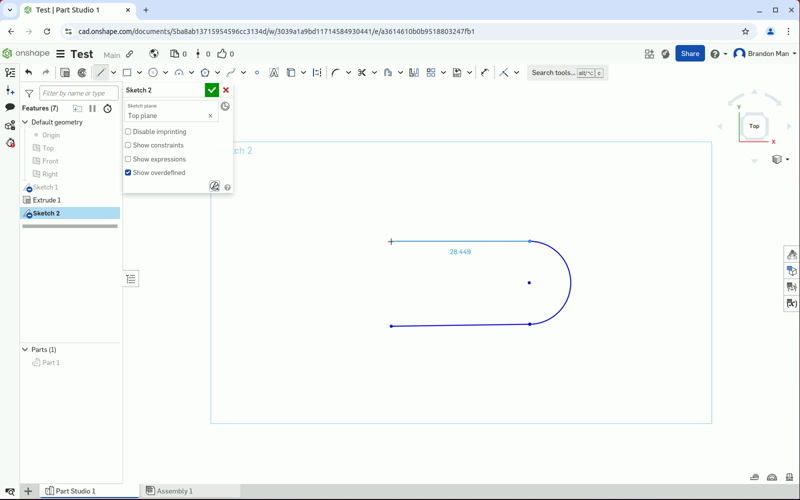
key_up(shift)
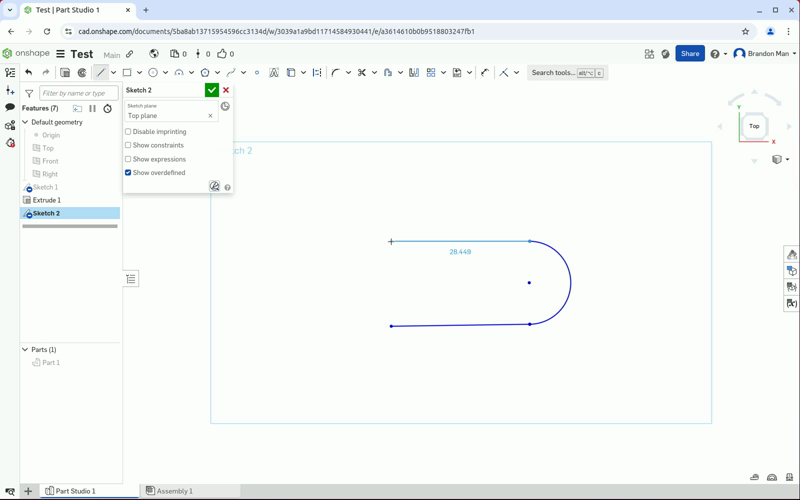
key(esc)
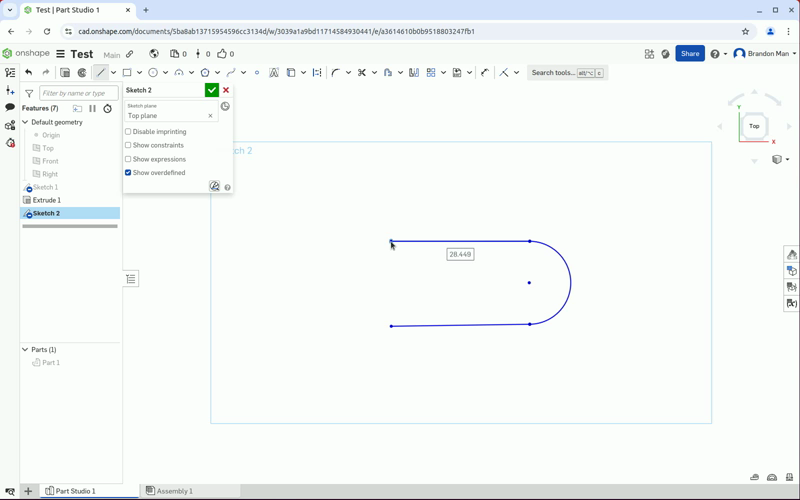
key(a)
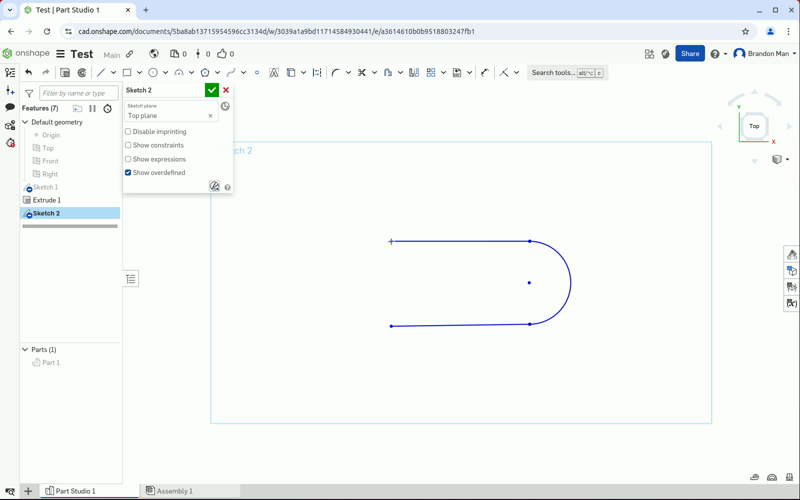
mouse_move(391, 241)
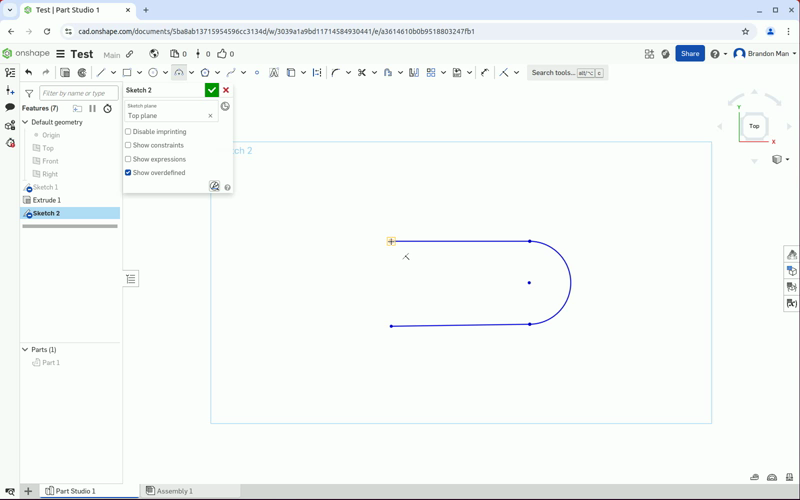
click(391, 241)
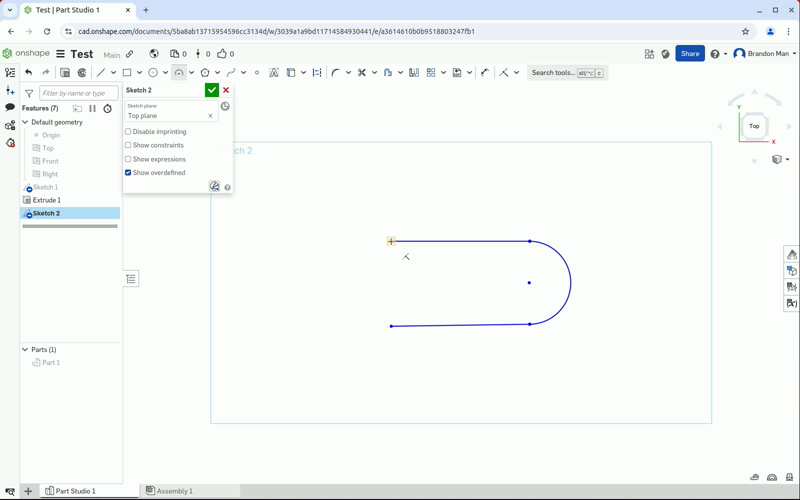
mouse_move(391, 326)
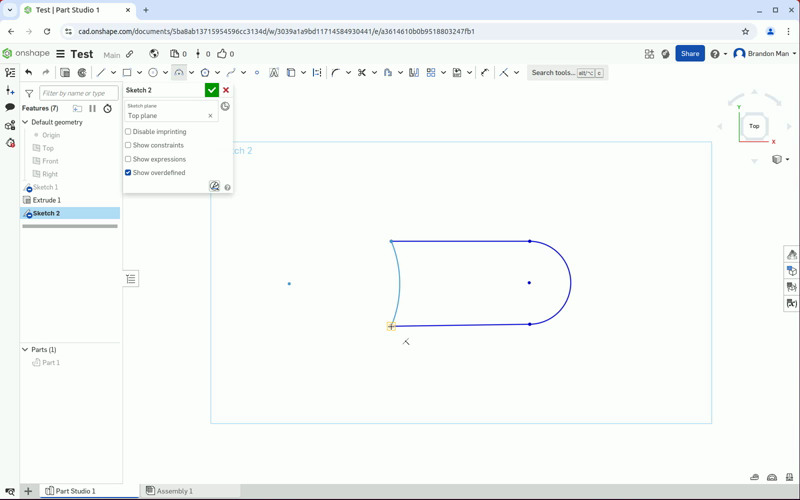
click(391, 326)
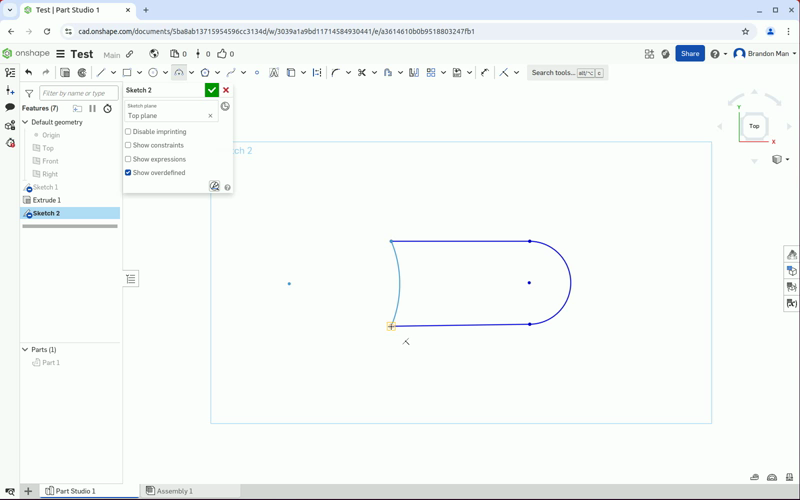
key_down(shift)
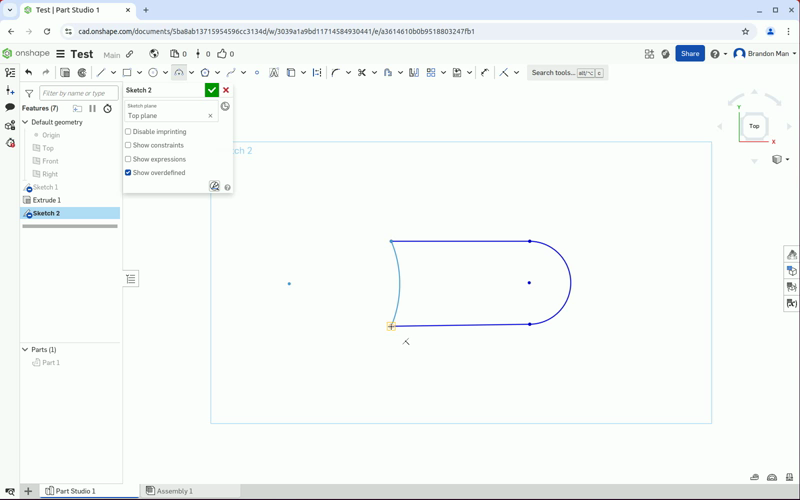
mouse_move(433, 283)
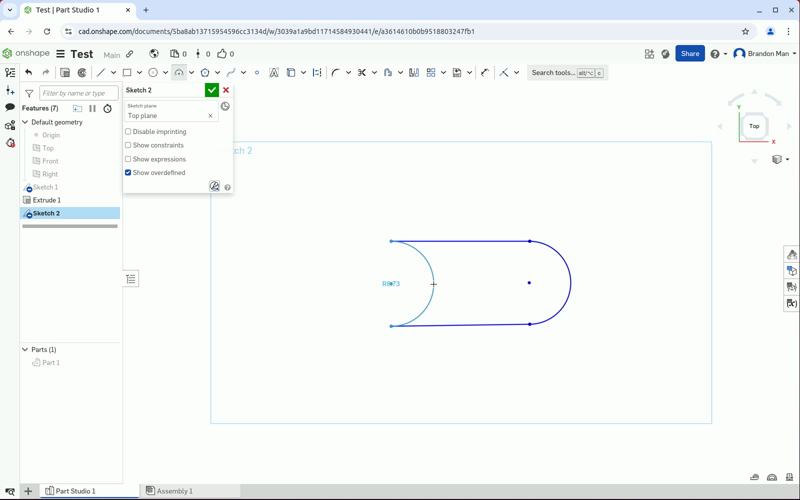
click(433, 283)
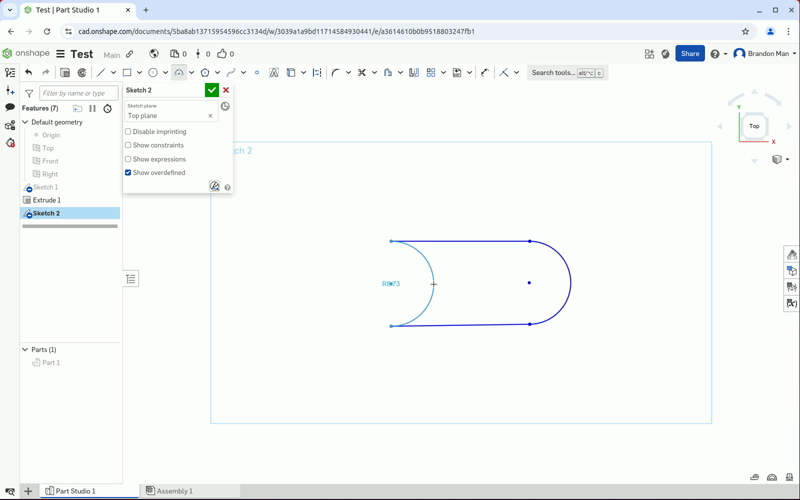
key_up(shift)
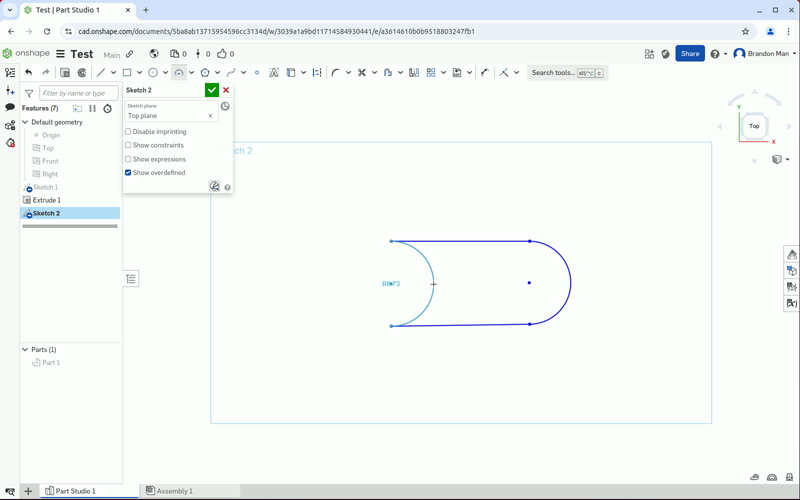
key(esc)
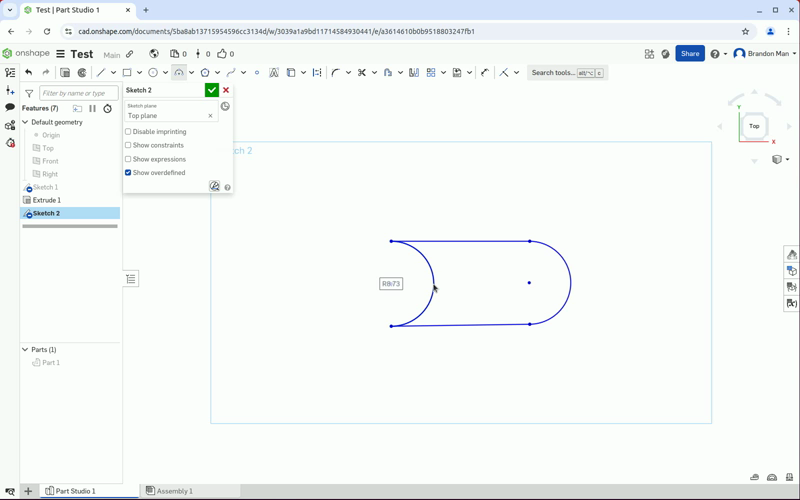
key(c)
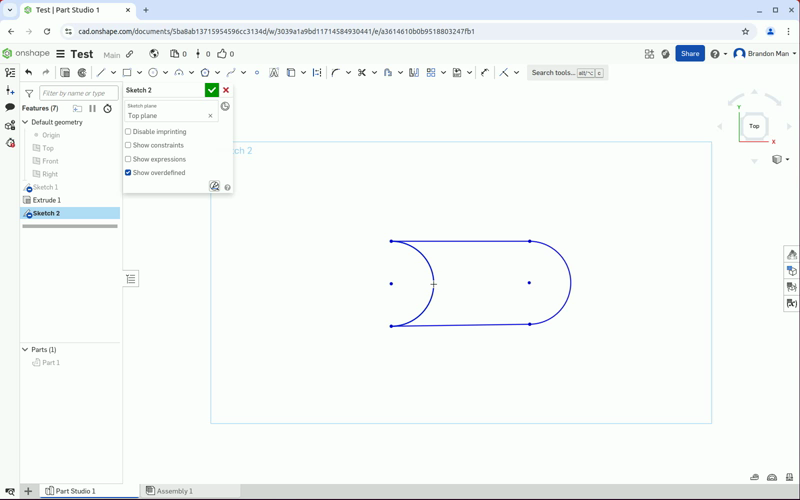
key_down(shift)
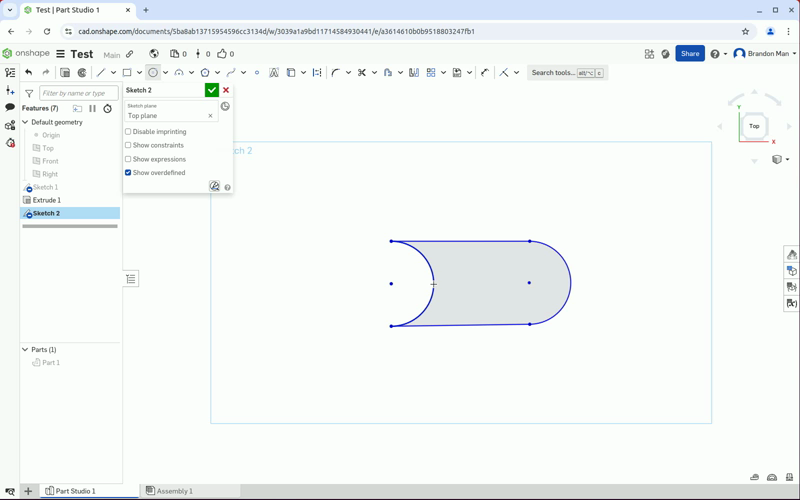
mouse_move(529, 282)
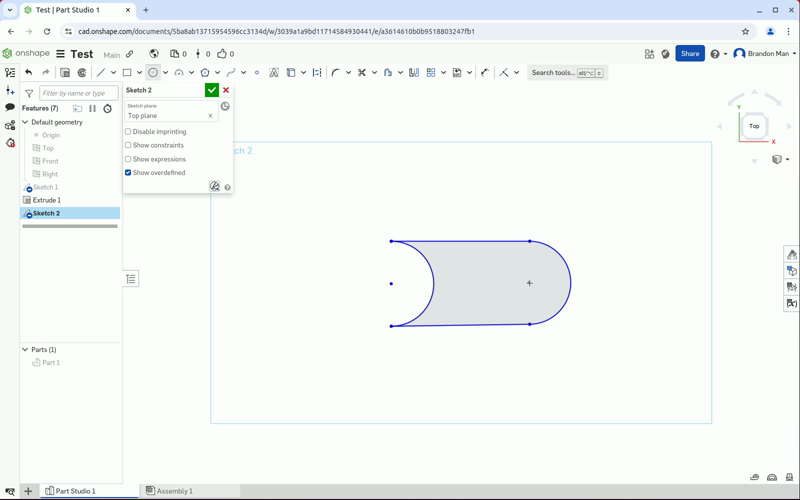
scroll(6)
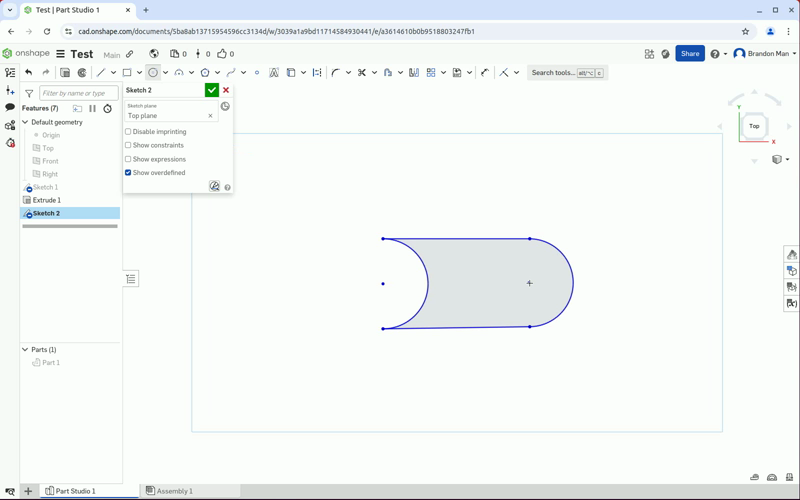
scroll(6)
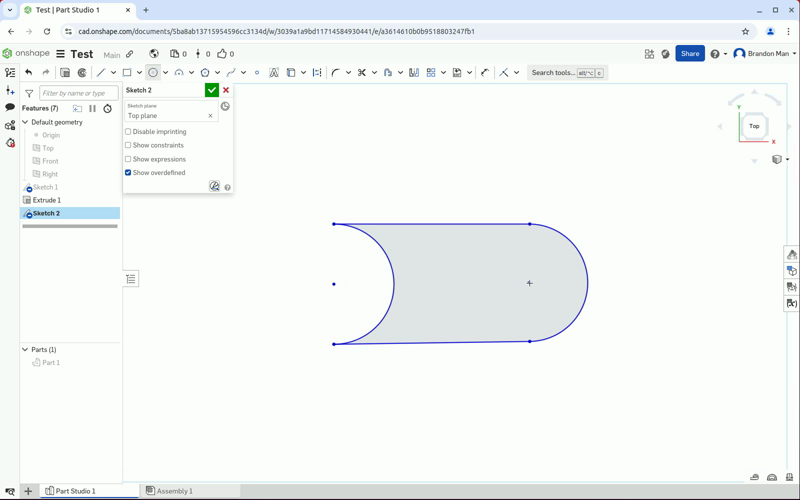
scroll(6)
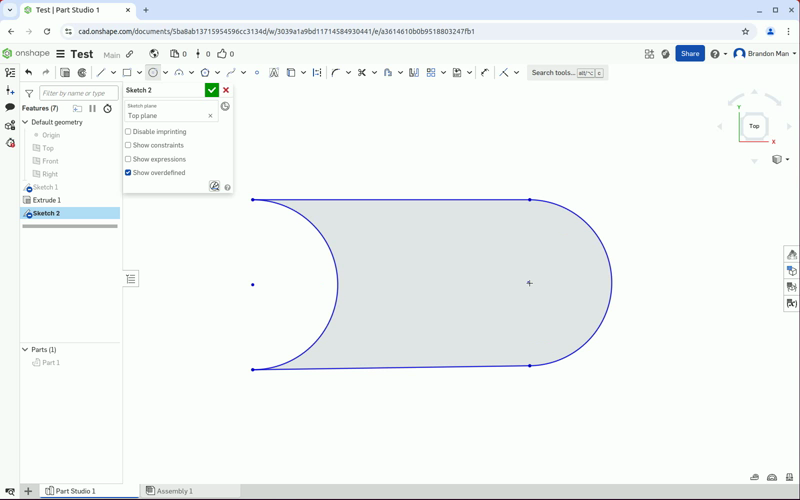
scroll(6)
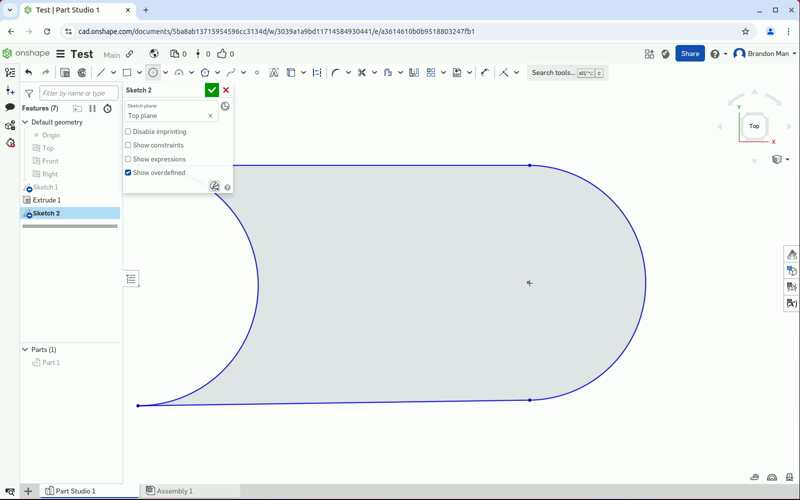
scroll(6)
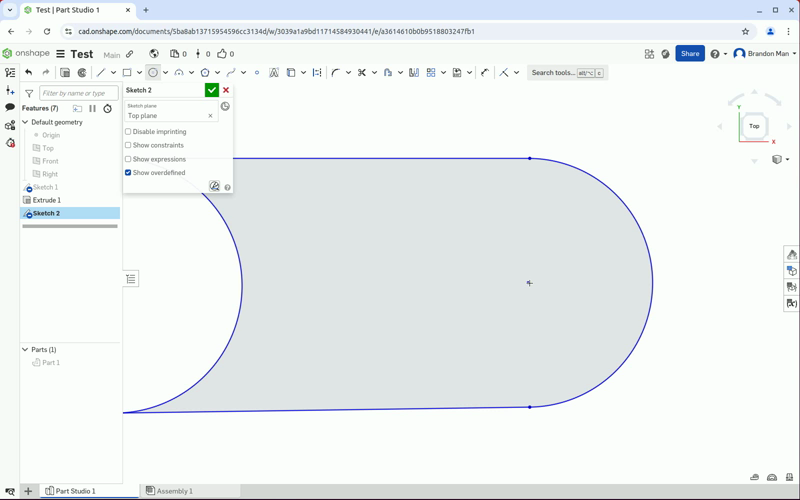
scroll(6)
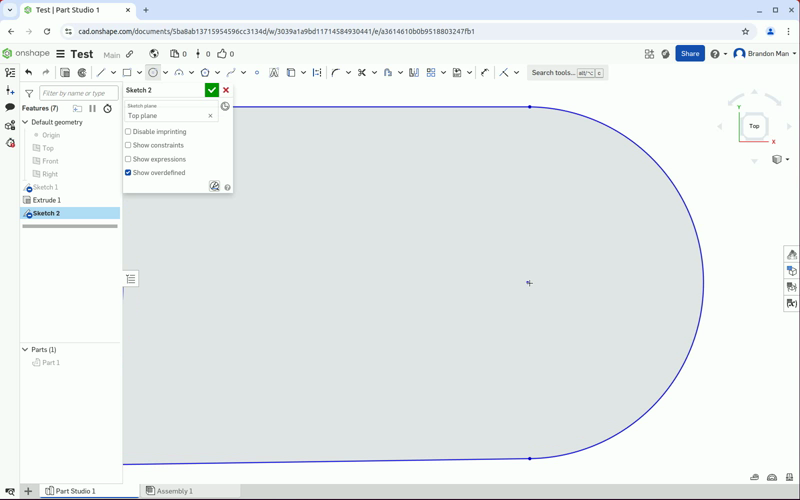
scroll(6)
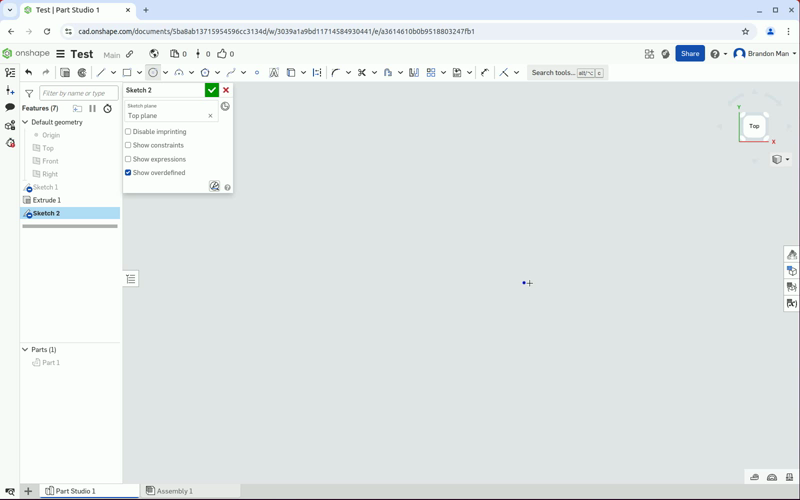
click(529, 282)
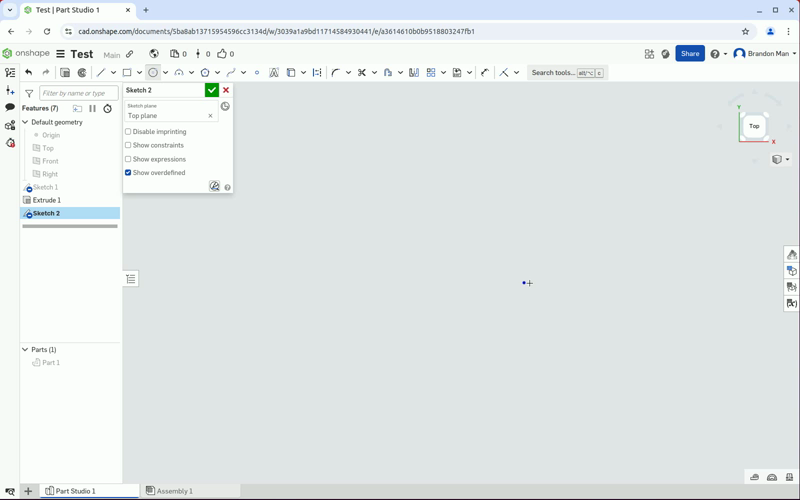
scroll(-6)
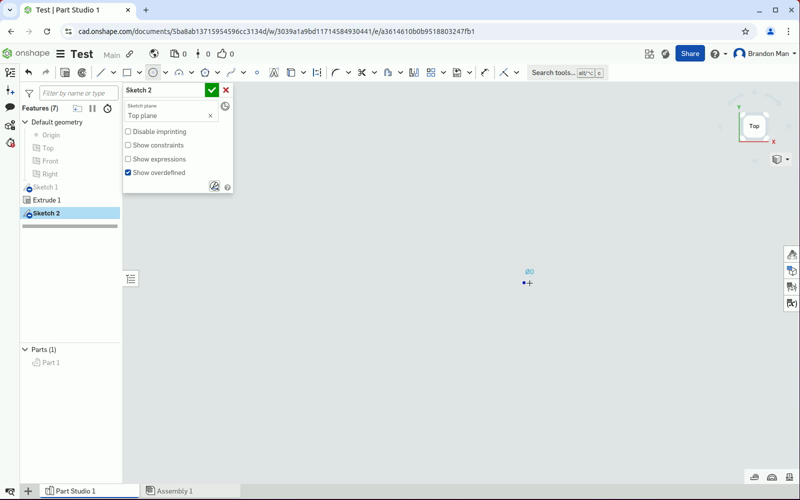
scroll(-6)
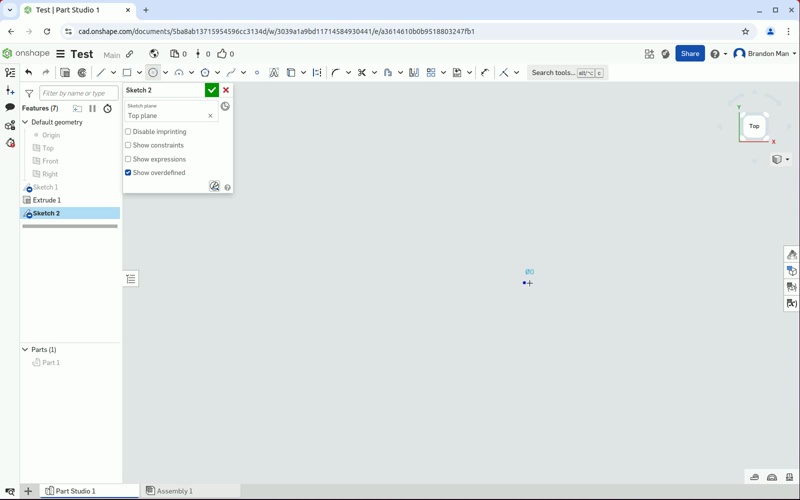
scroll(-6)
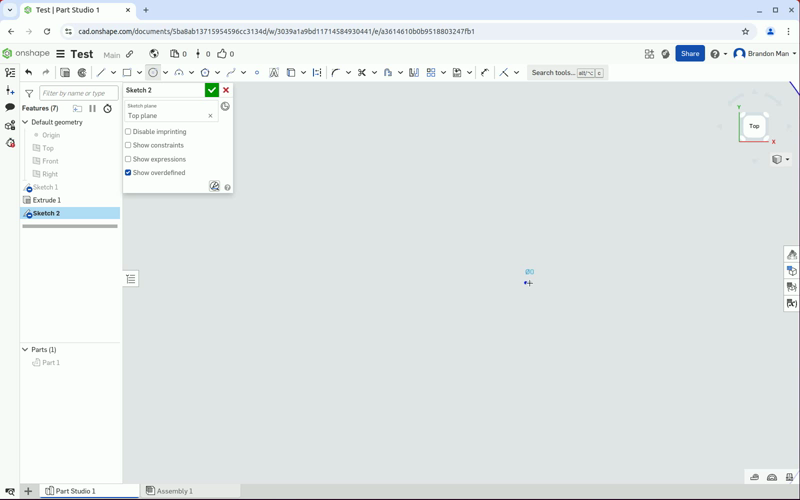
scroll(-6)
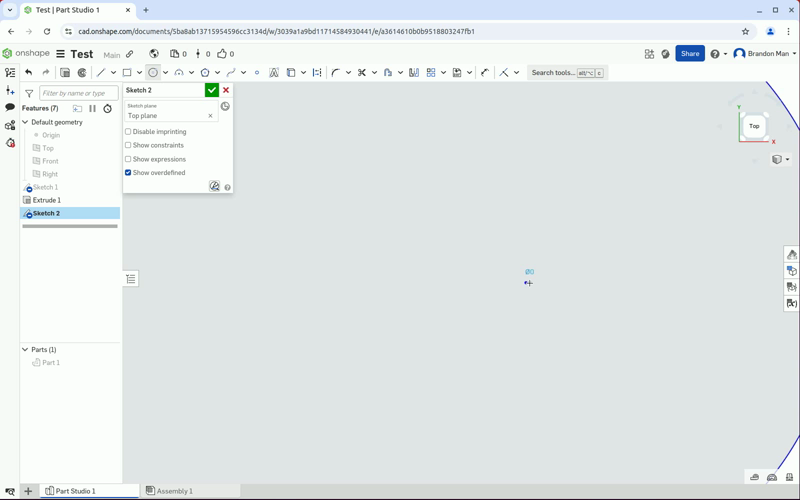
scroll(-6)
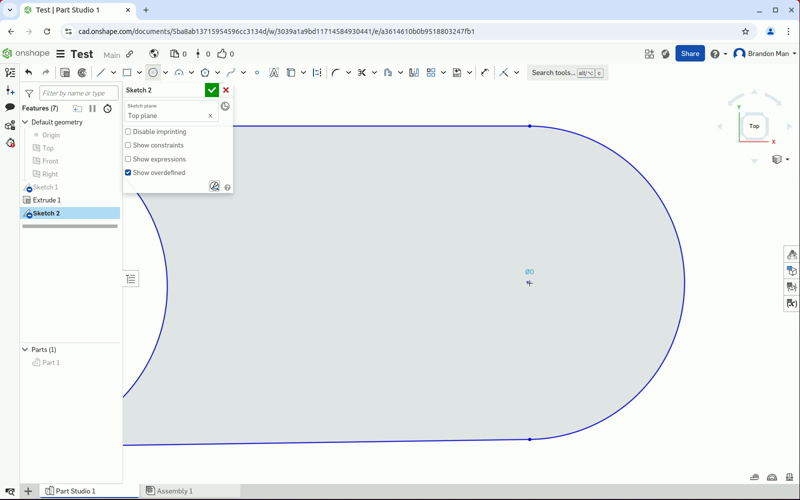
scroll(-6)
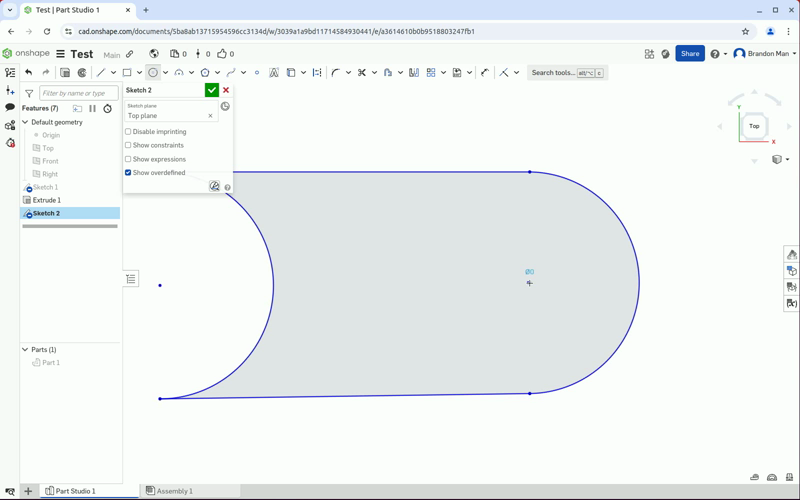
scroll(-6)
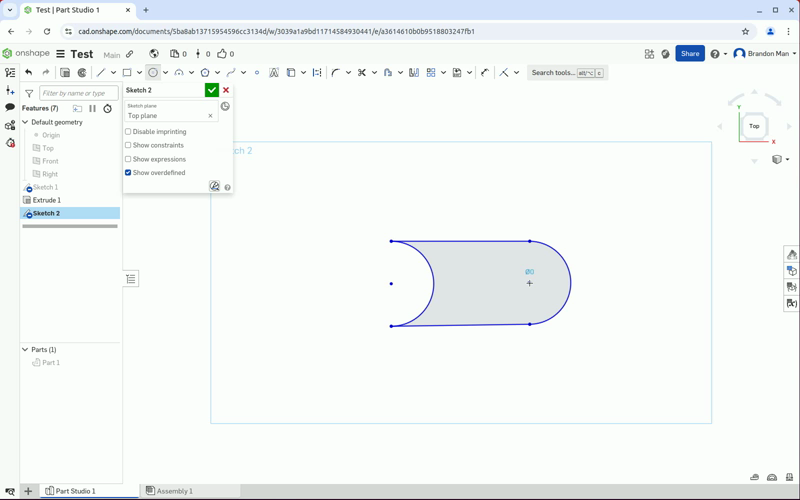
key_up(shift)
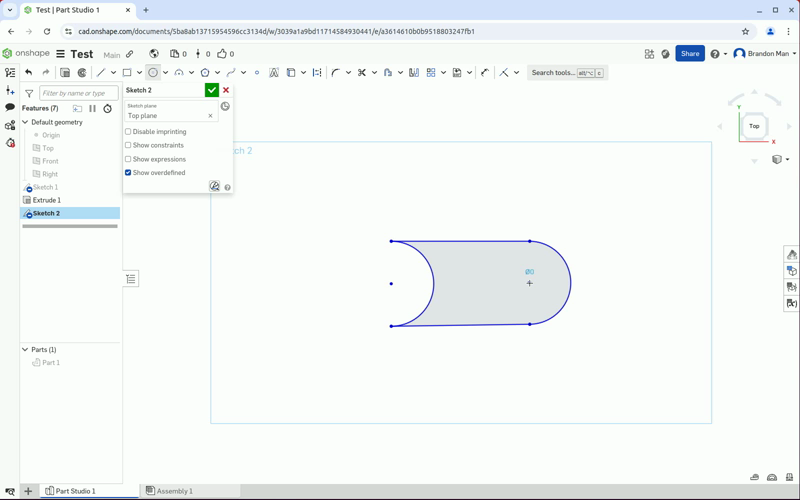
mouse_move(554, 282)
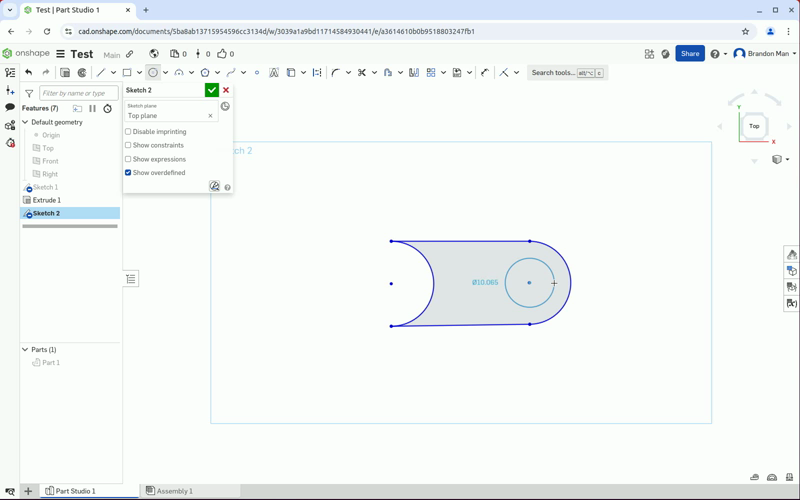
click(554, 282)
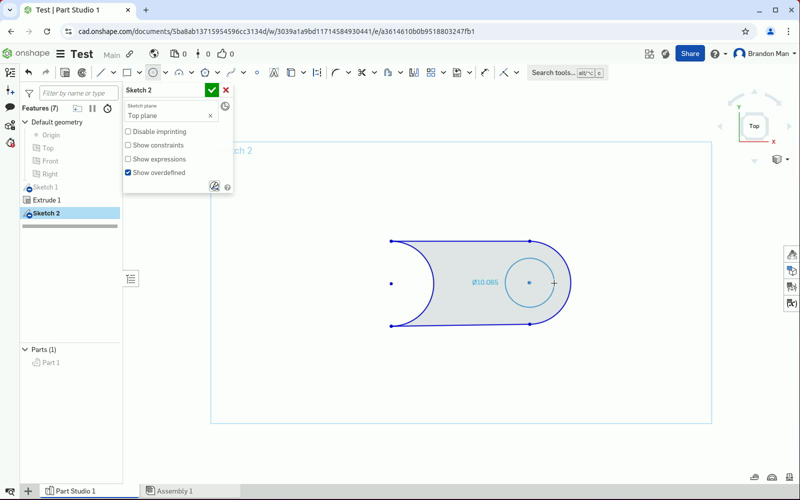
key(esc)
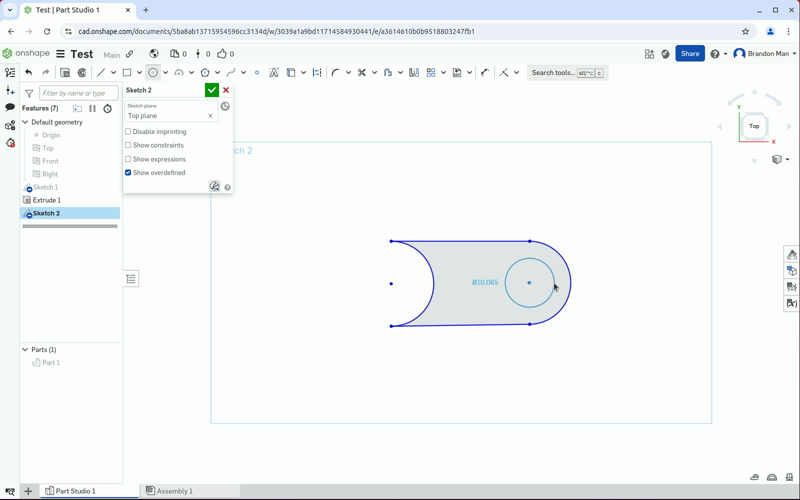
mouse_move(477, 261)
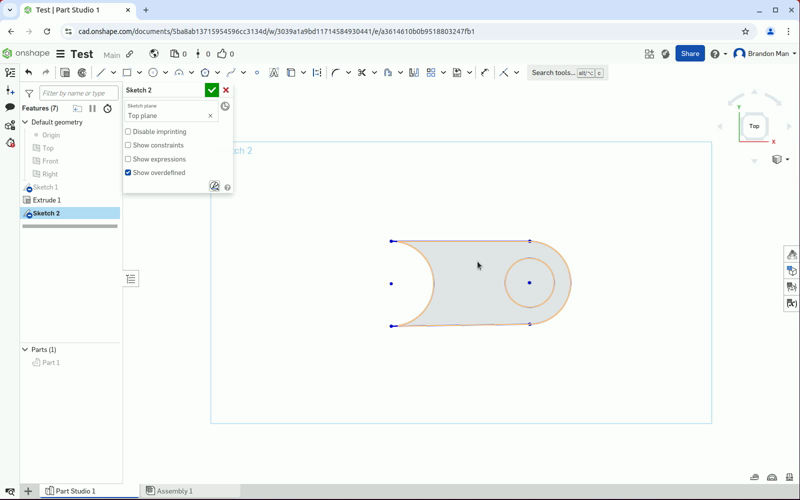
click(477, 261)
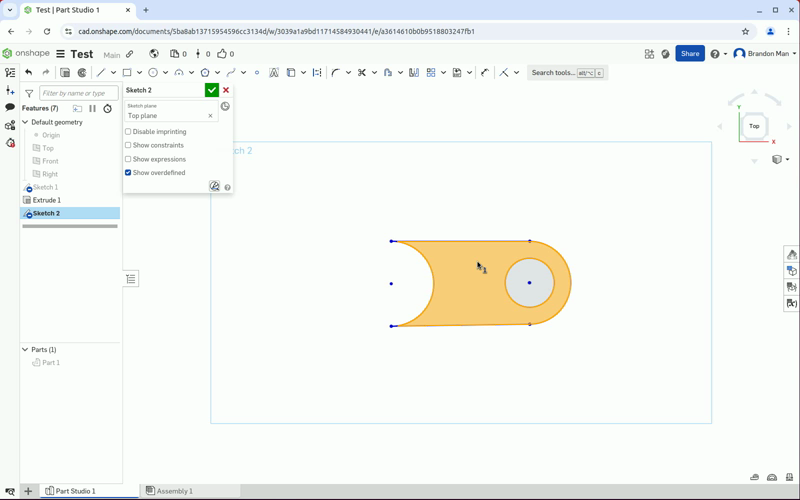
mouse_move(73, 352)
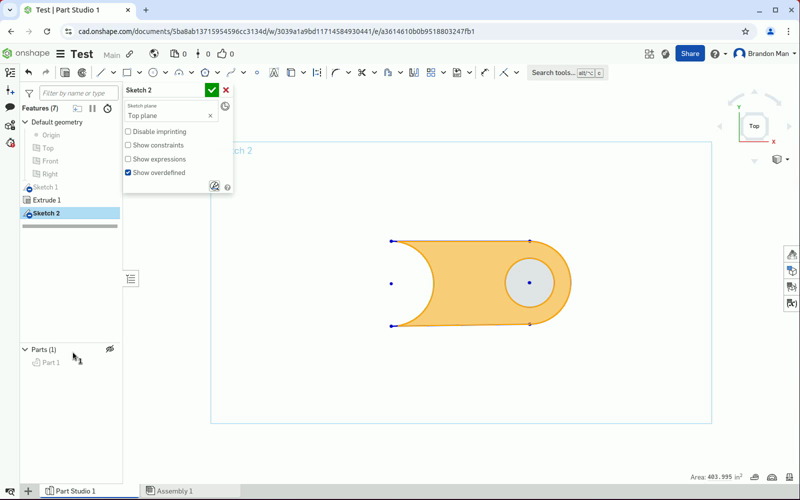
key(shift+y)
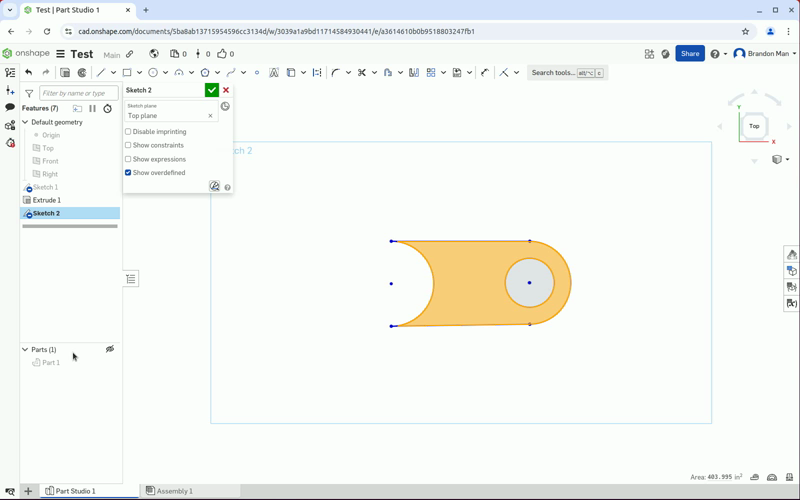
key(shift+e)
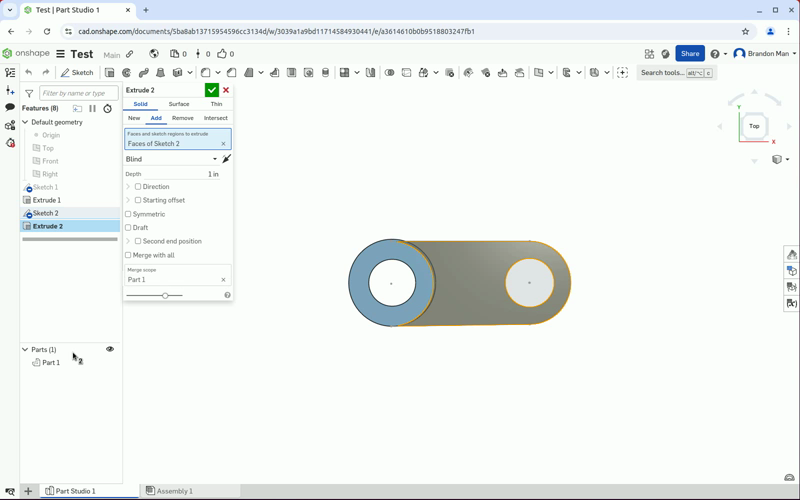
mouse_move(143, 106)
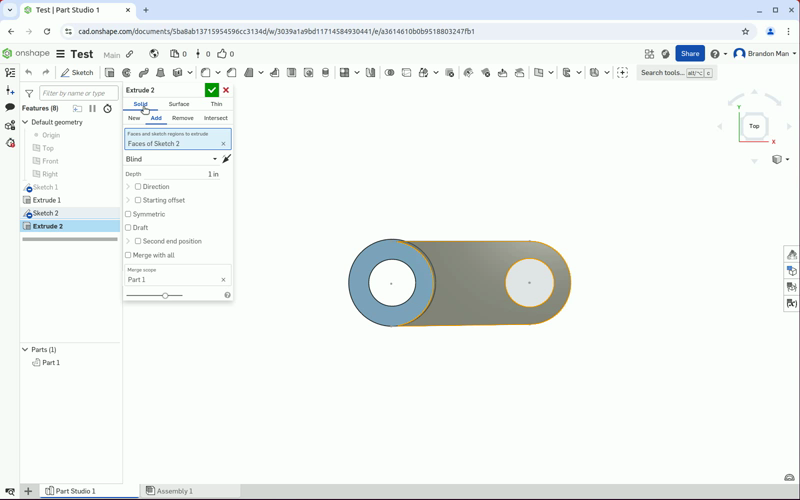
click(143, 106)
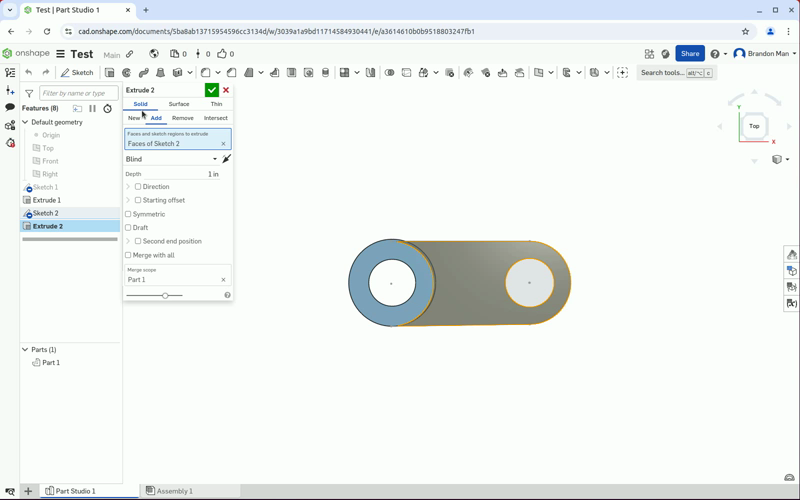
mouse_move(137, 120)
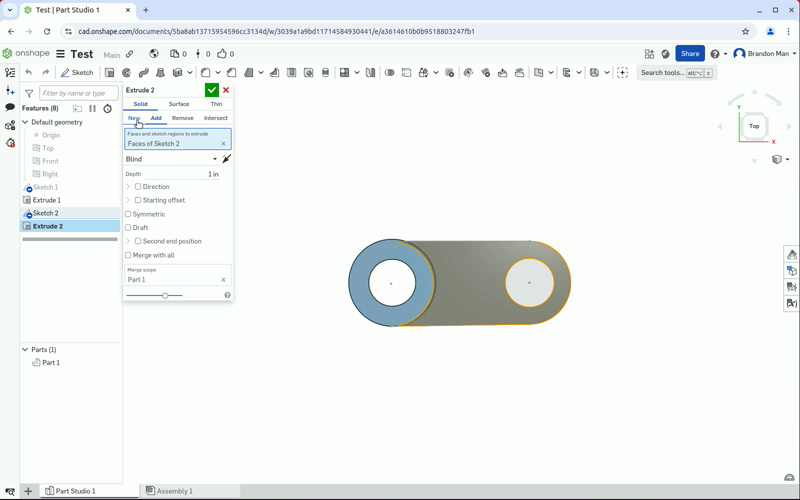
click(137, 120)
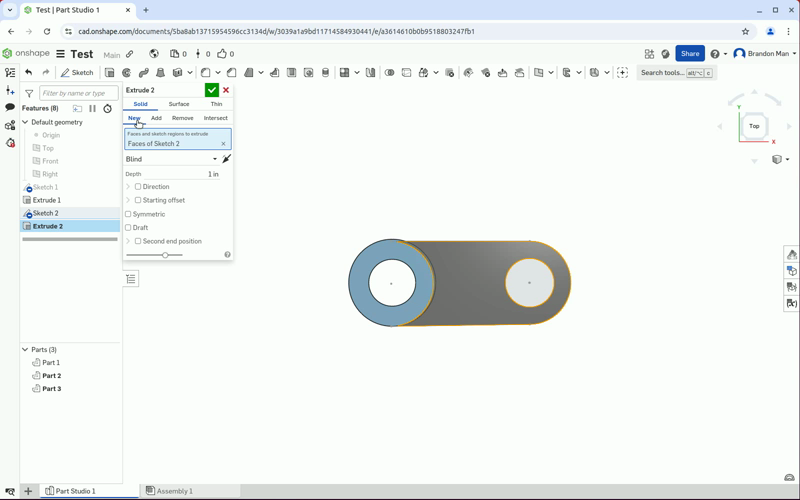
key(tab, 4)
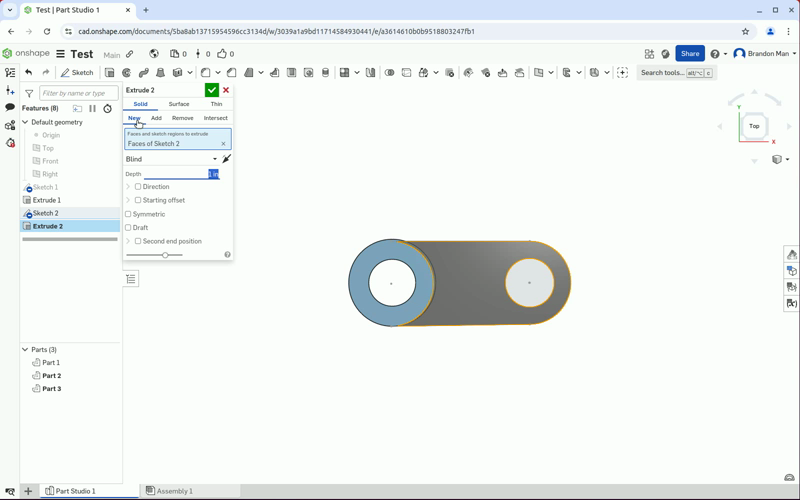
text(7.703)
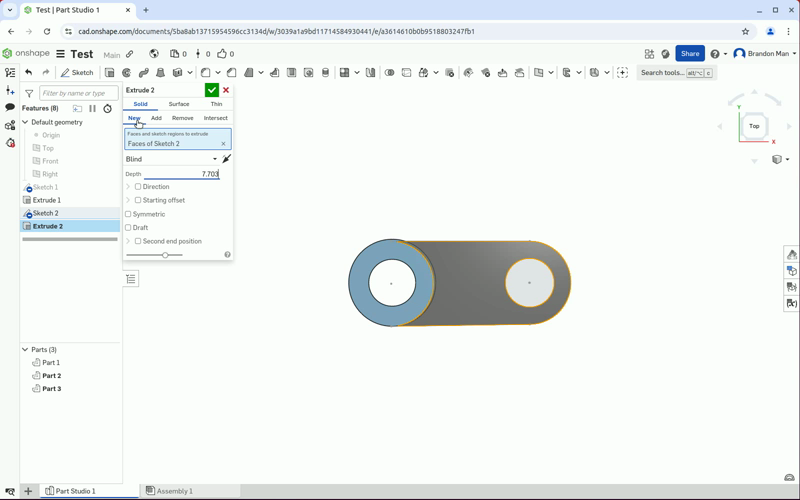
key(enter)
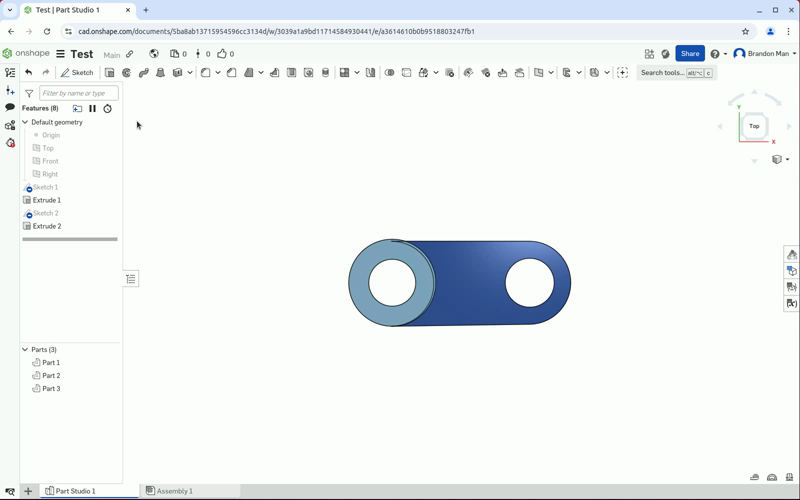
key(shift+h)
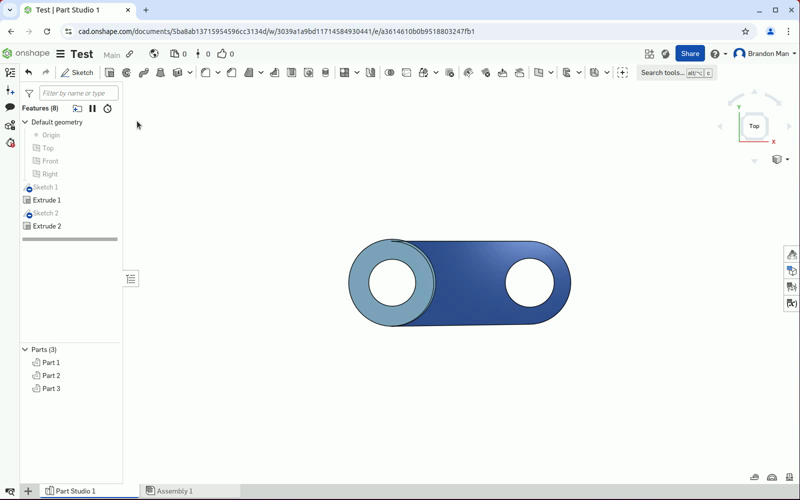
key(shift+h)
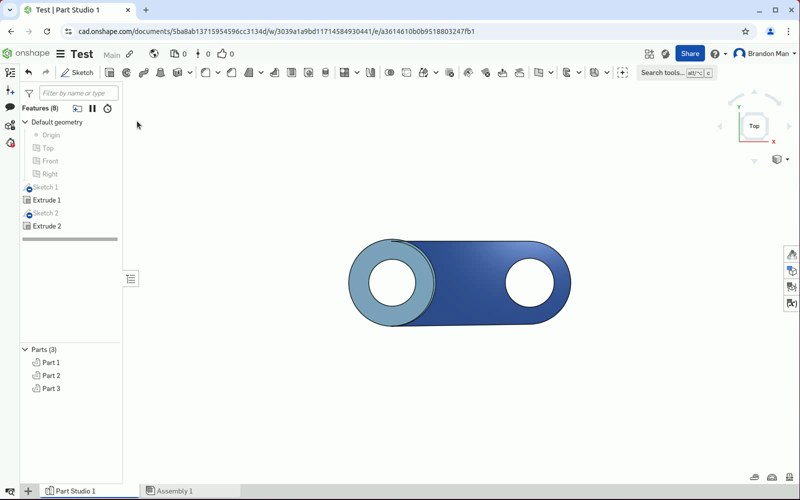
mouse_move(73, 189)
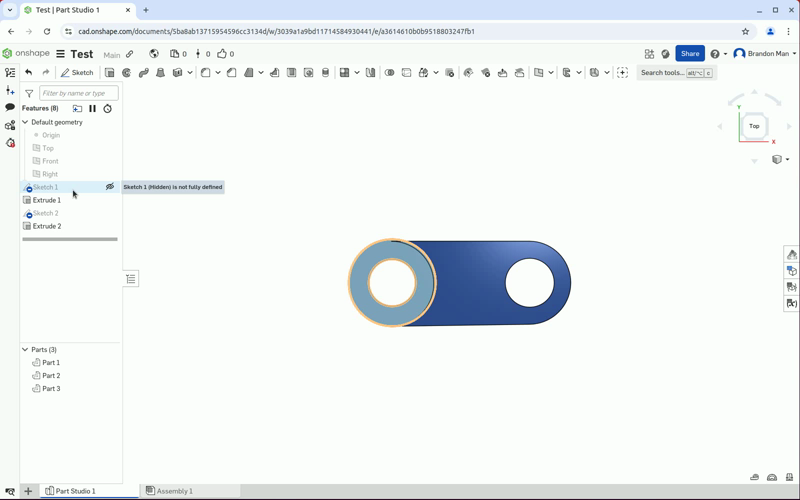
click(73, 189)
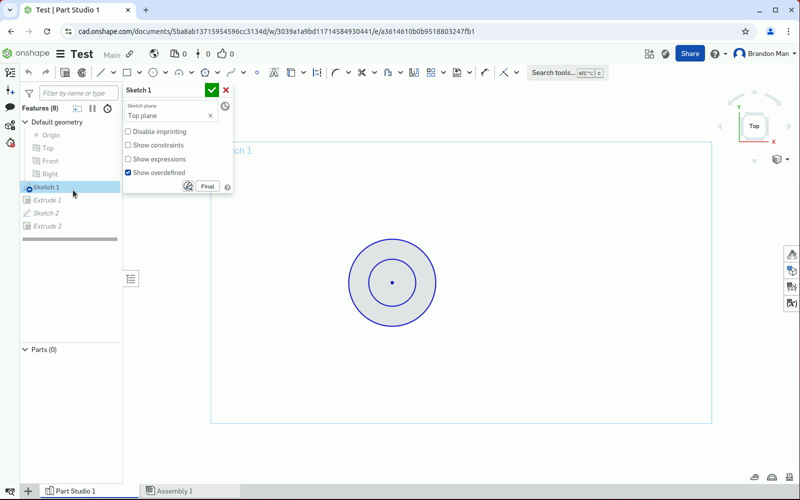
mouse_move(229, 92)
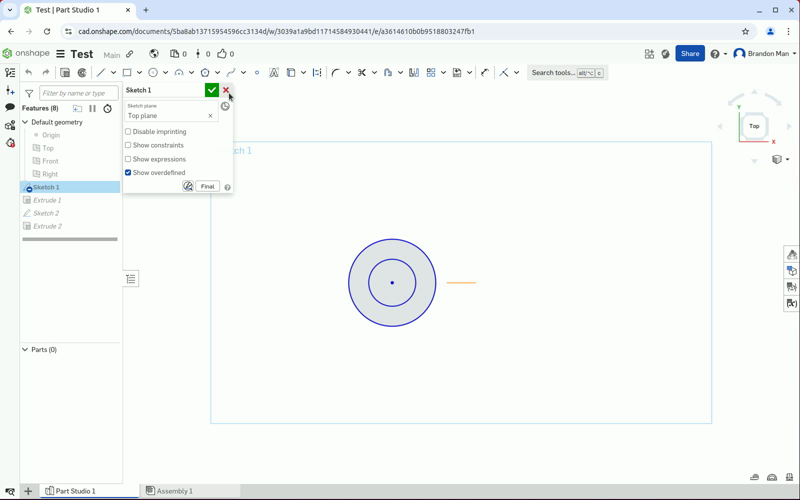
click(229, 92)
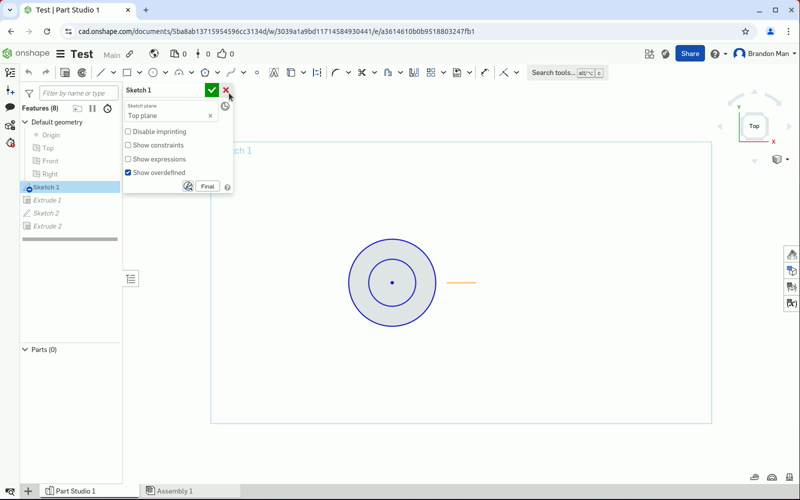
key(shift+s)
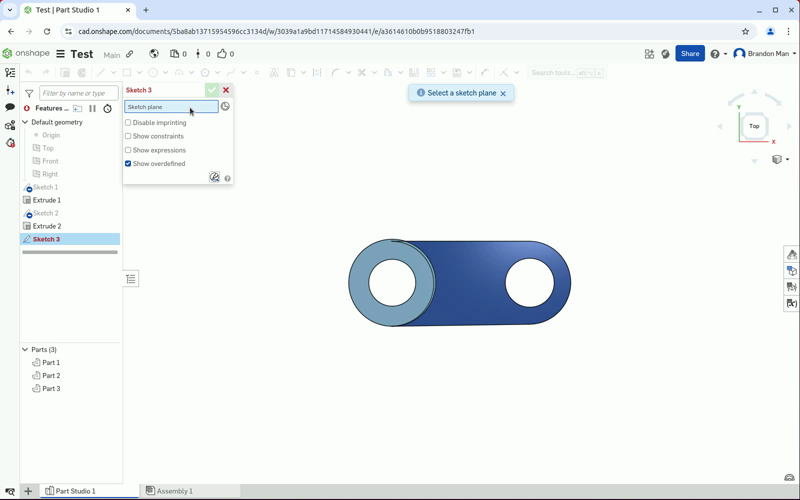
mouse_move(73, 150)
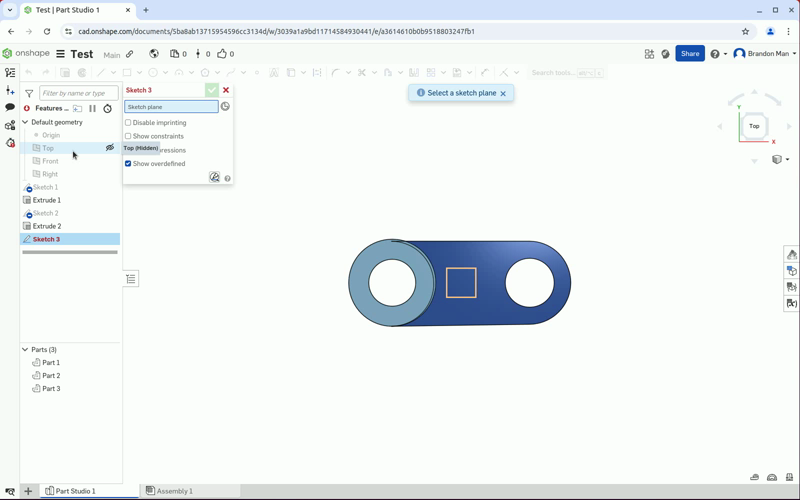
click(73, 150)
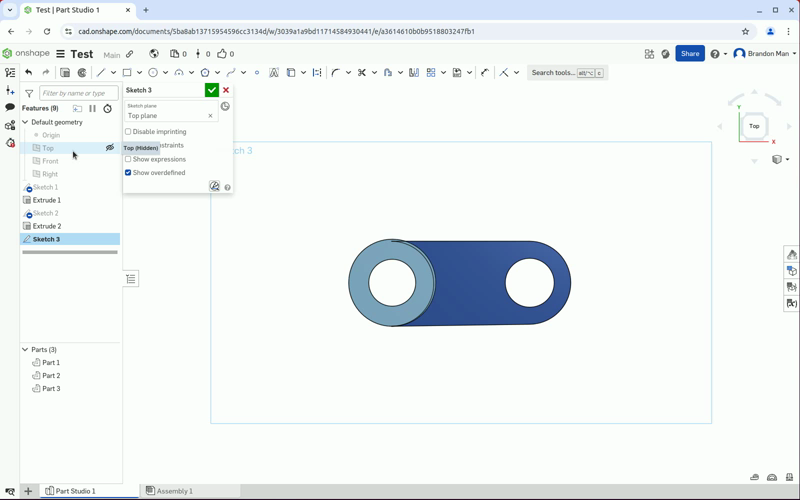
mouse_move(73, 352)
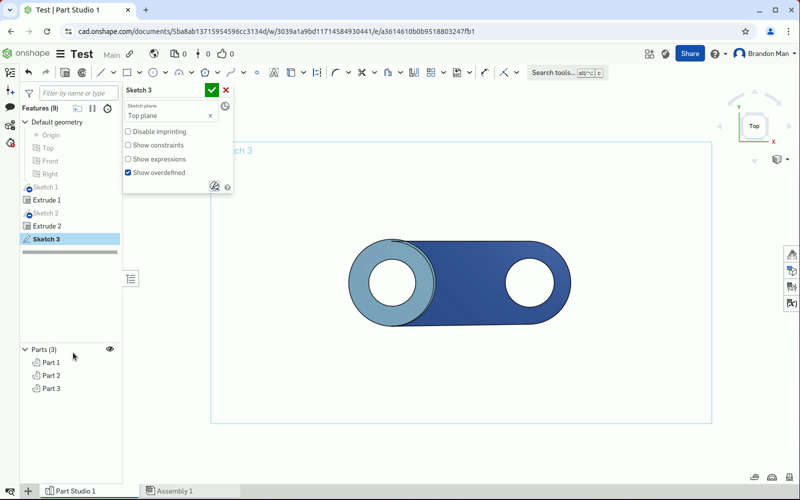
key(y)
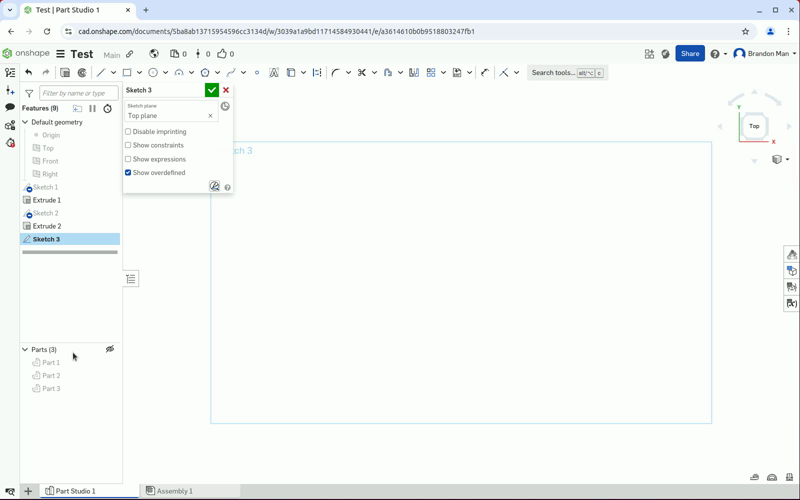
key(c)
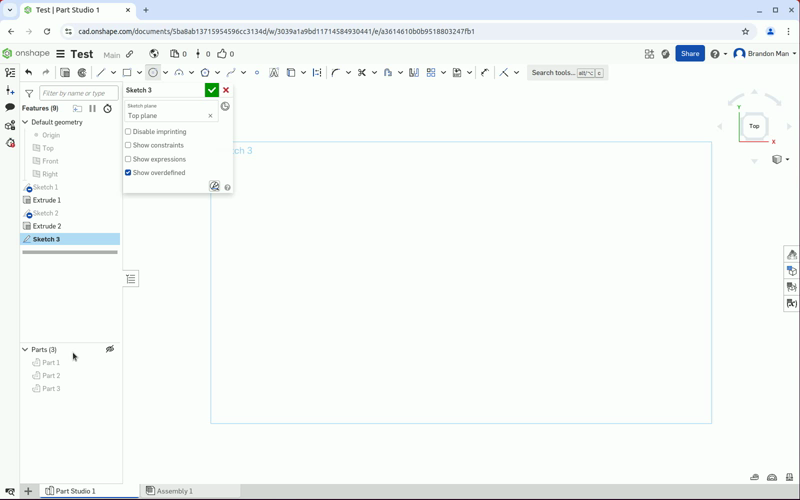
key_down(shift)
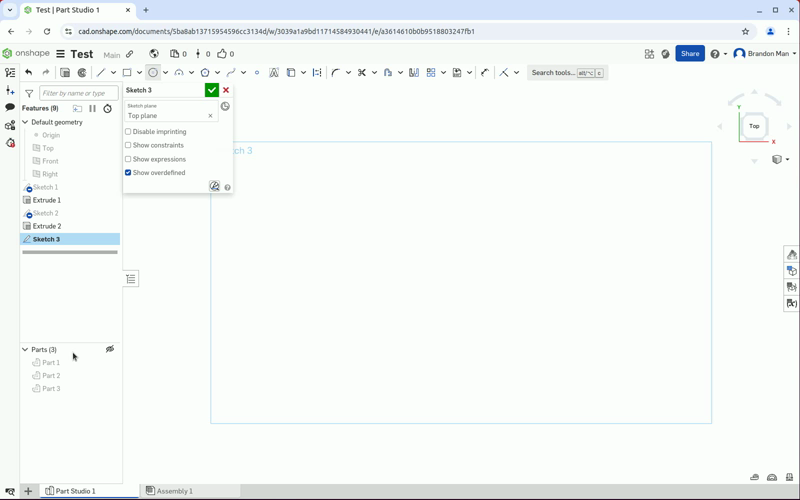
mouse_move(392, 282)
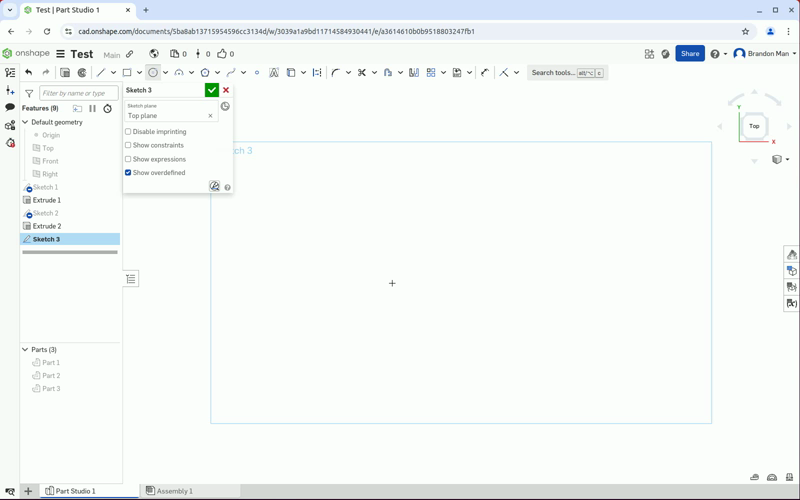
click(392, 282)
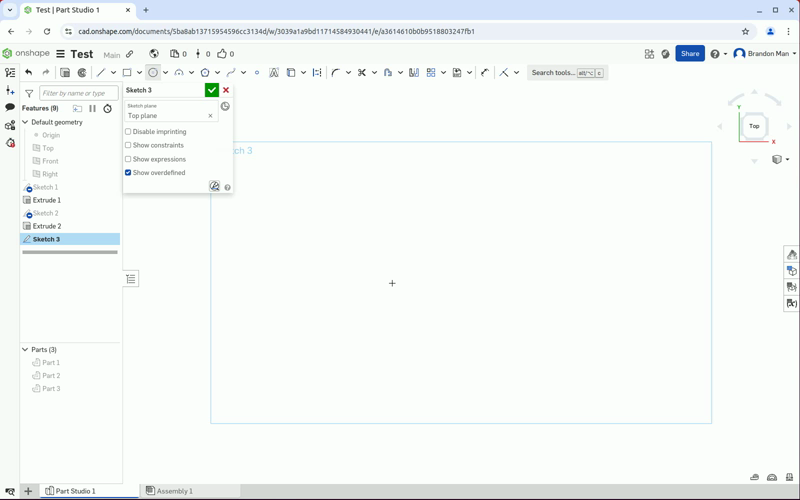
key_up(shift)
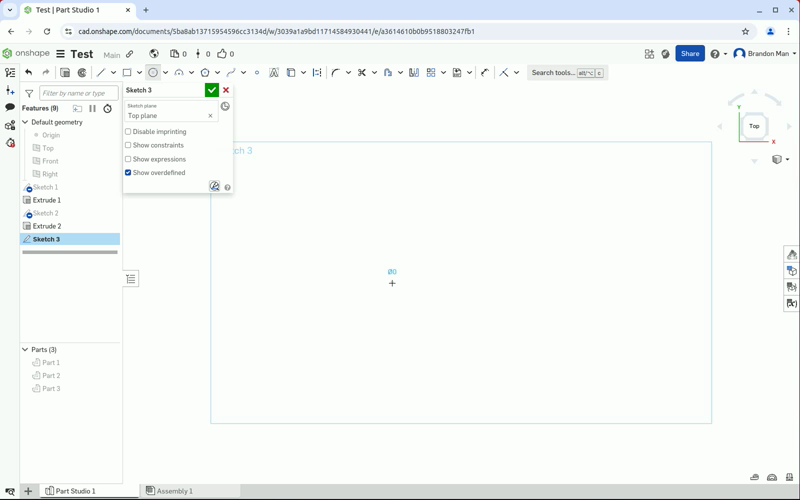
mouse_move(435, 282)
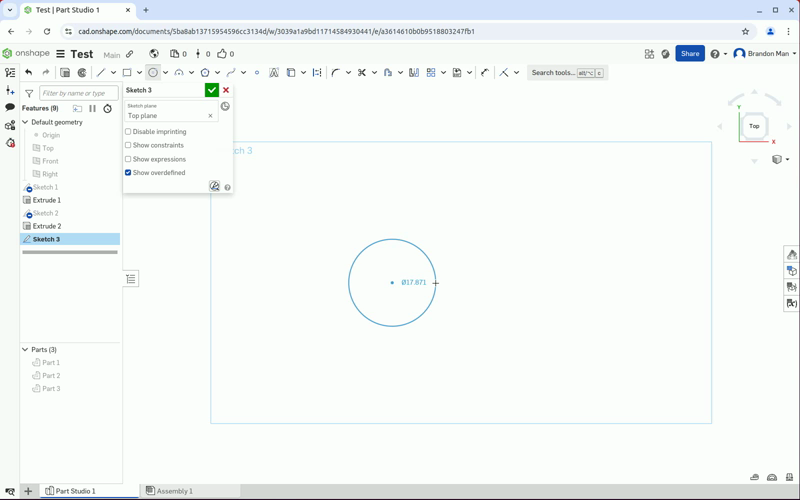
click(435, 282)
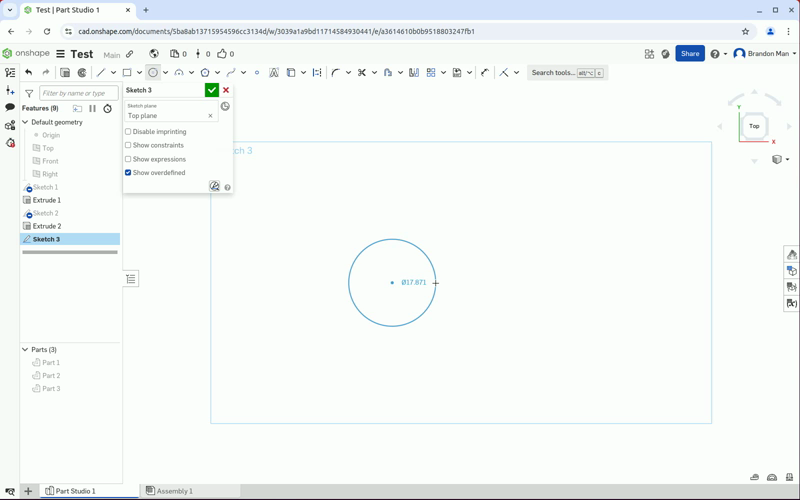
key(esc)
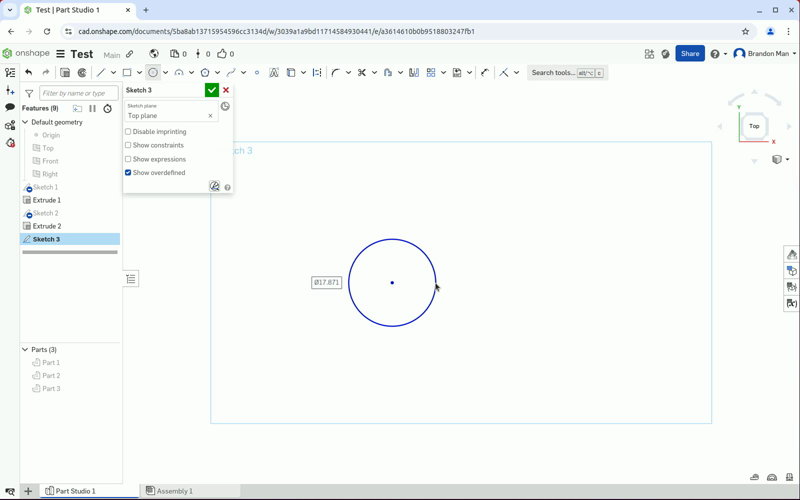
key(c)
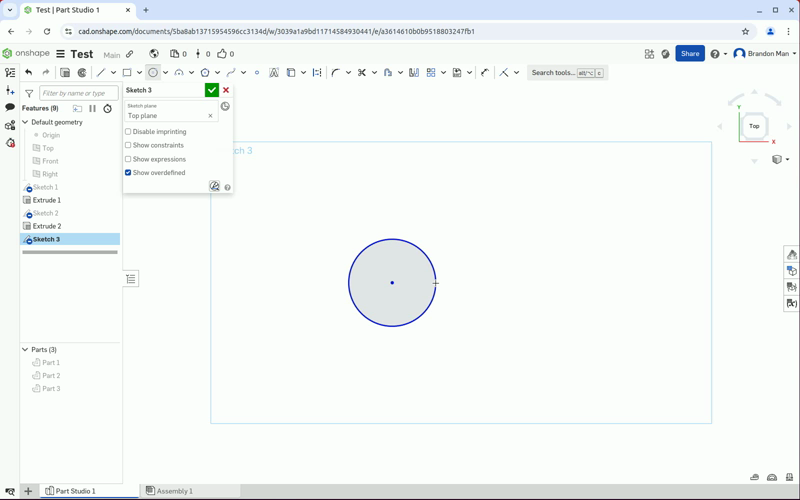
key_down(shift)
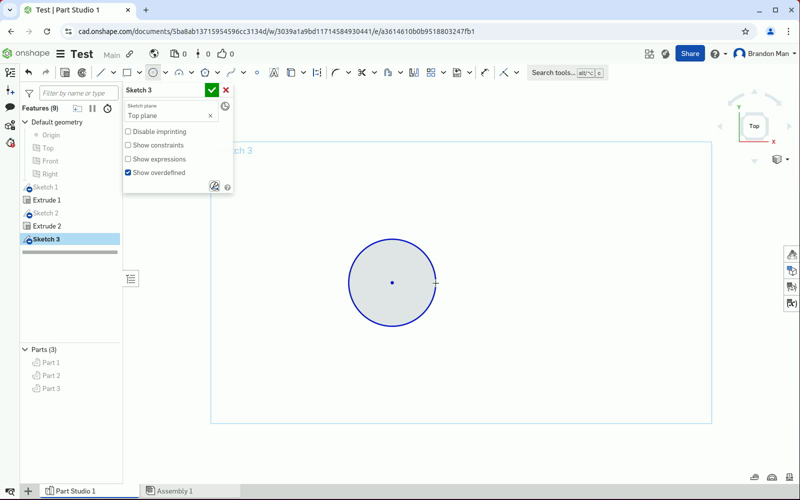
mouse_move(392, 282)
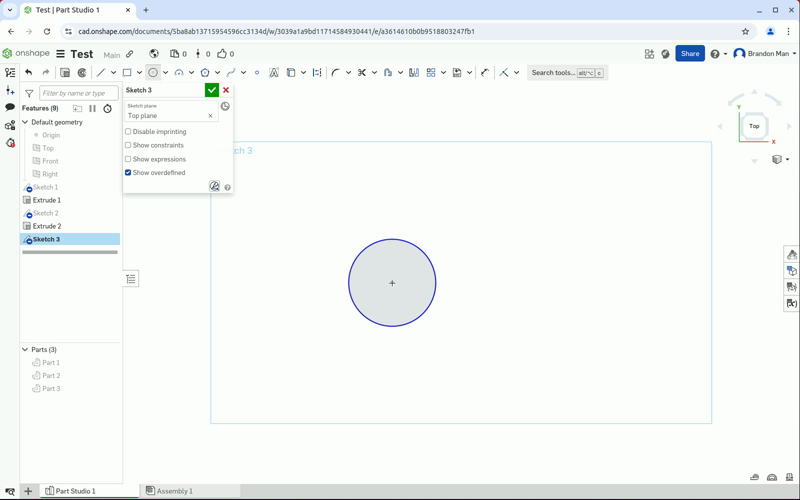
click(392, 282)
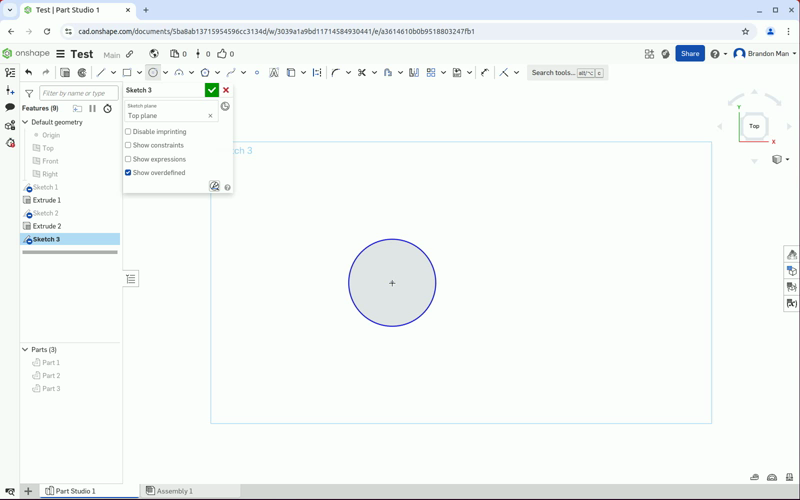
key_up(shift)
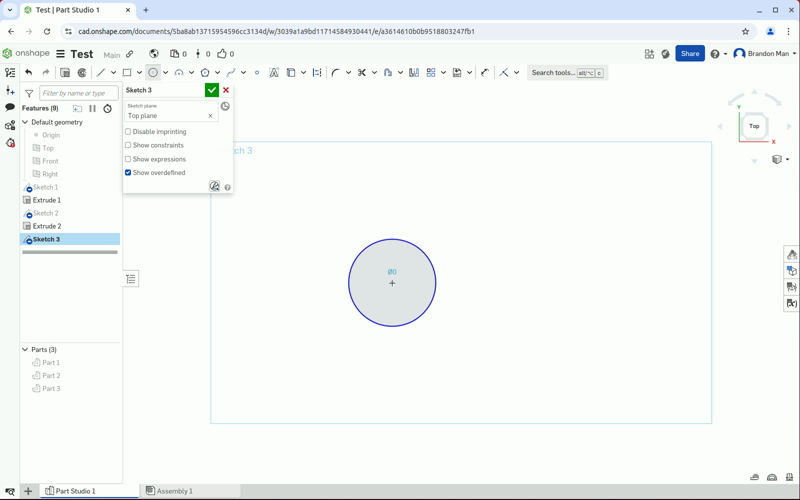
mouse_move(415, 282)
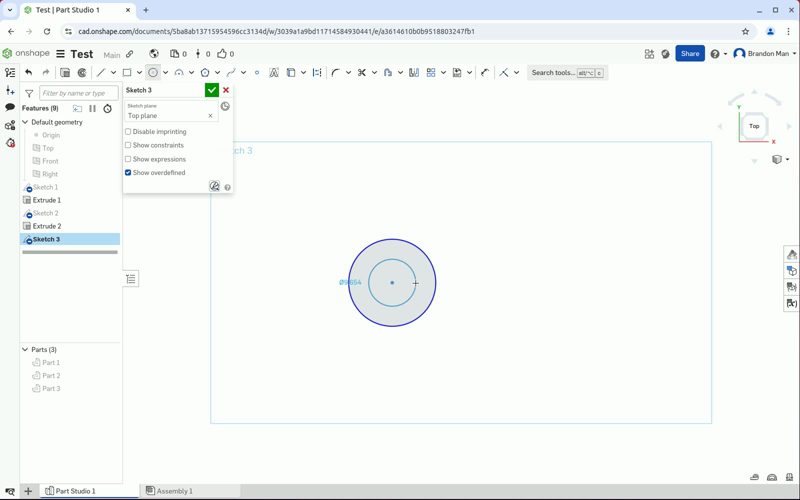
click(415, 282)
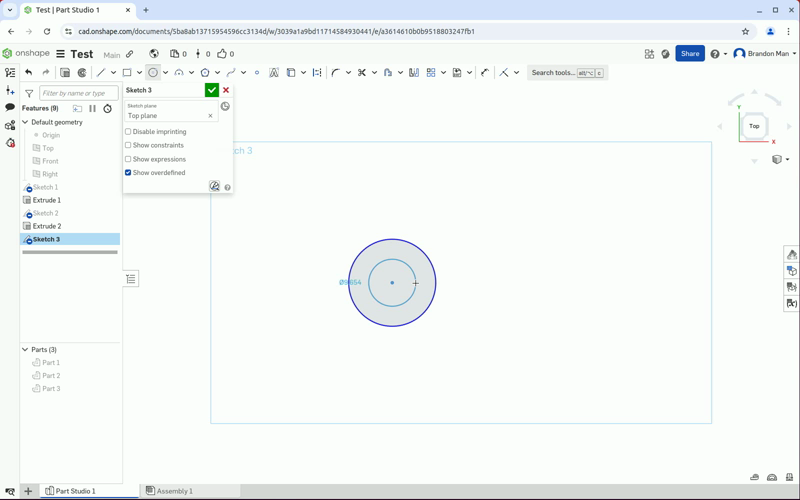
key(esc)
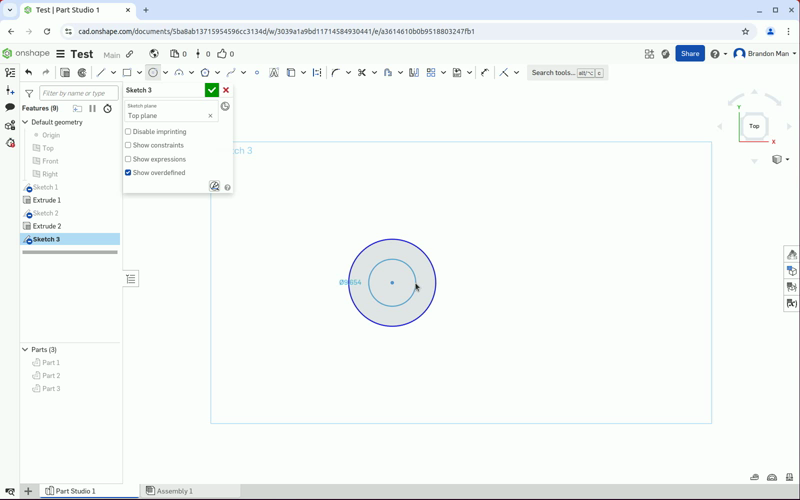
mouse_move(430, 278)
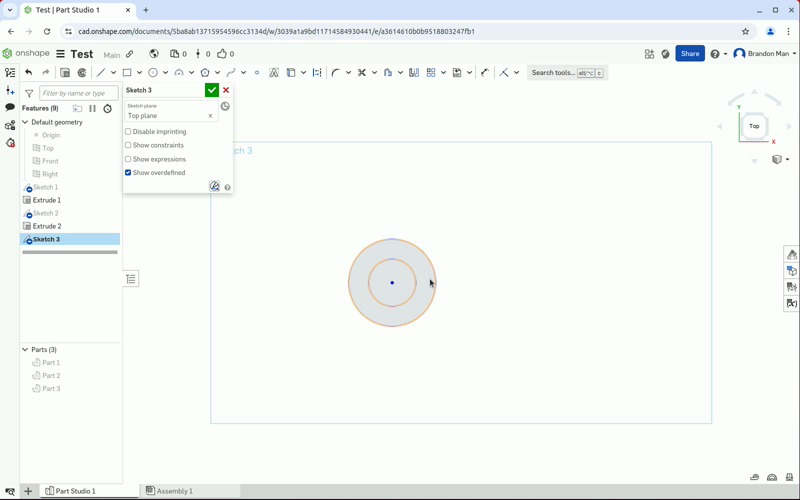
click(430, 278)
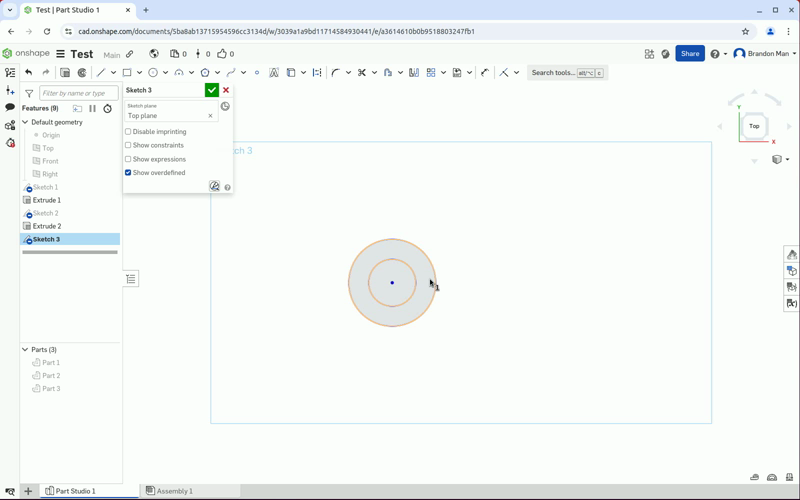
mouse_move(73, 352)
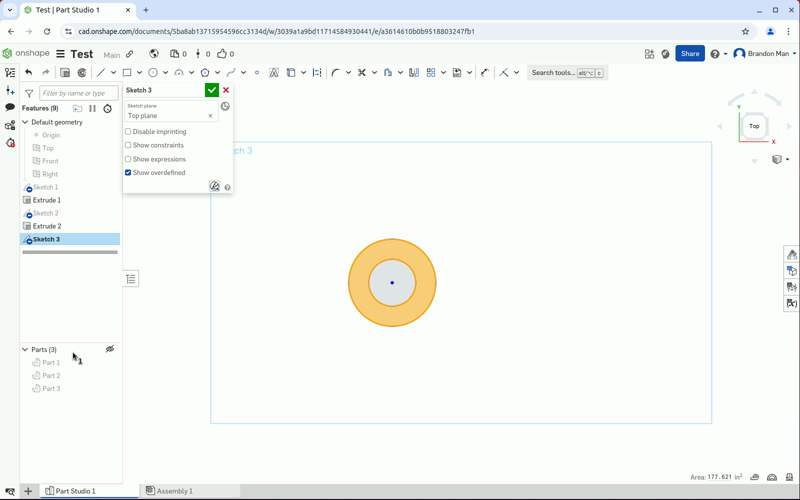
key(shift+y)
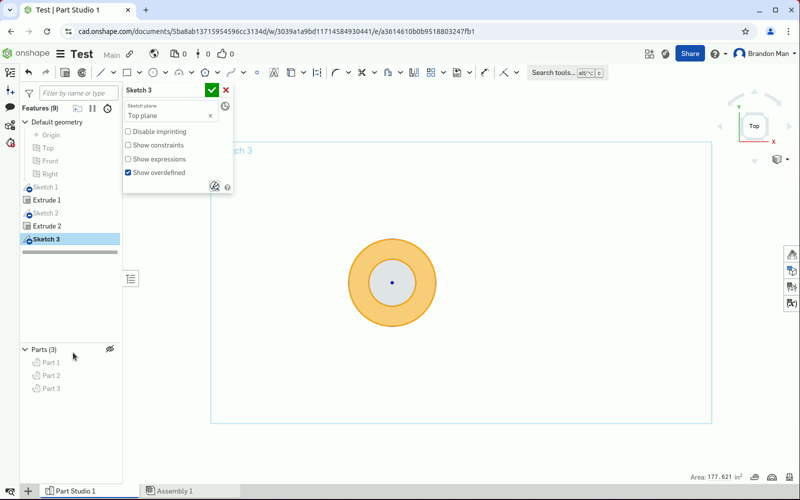
key(shift+e)
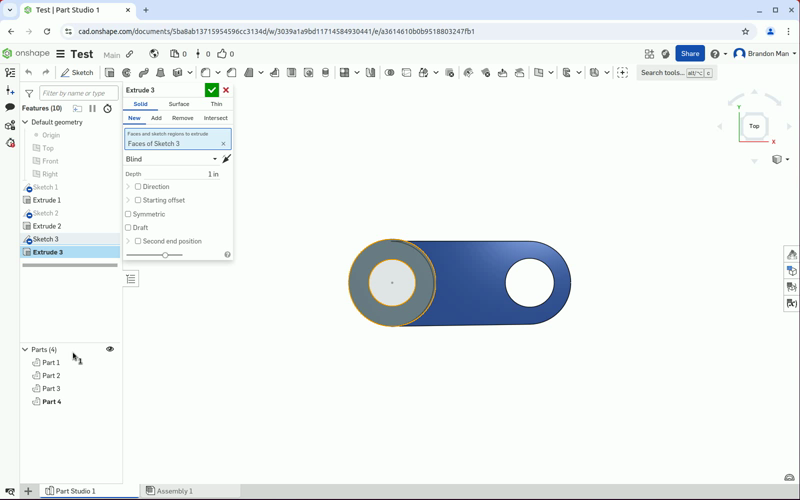
mouse_move(143, 106)
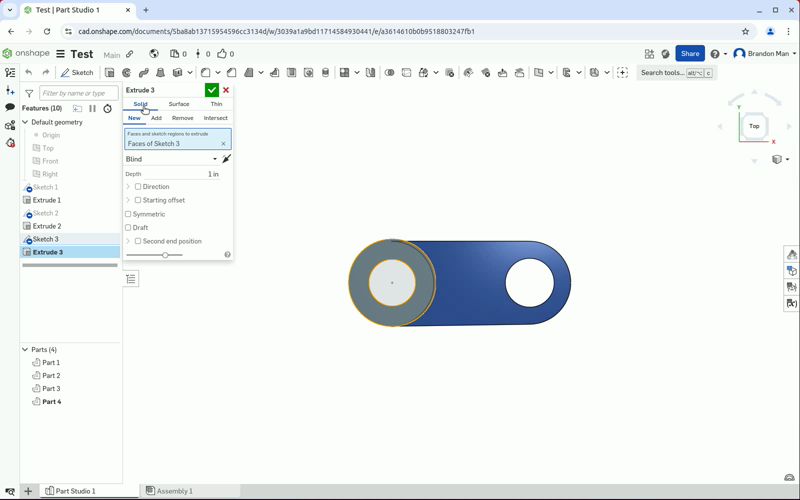
click(143, 106)
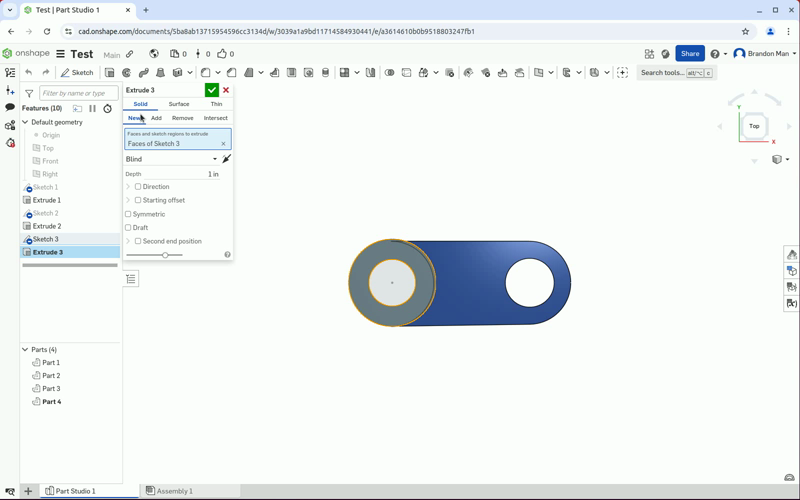
mouse_move(137, 120)
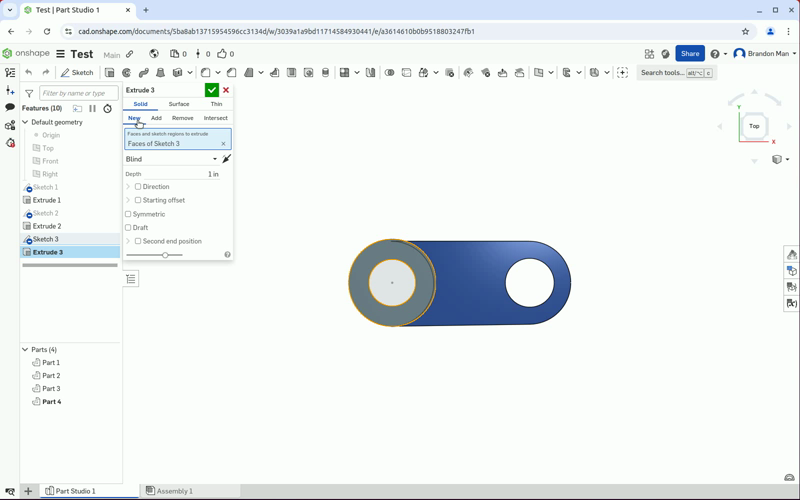
click(137, 120)
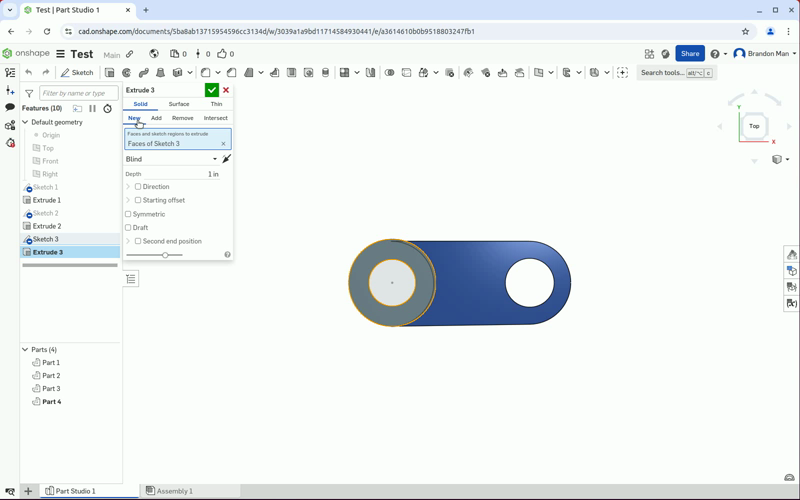
key(tab, 4)
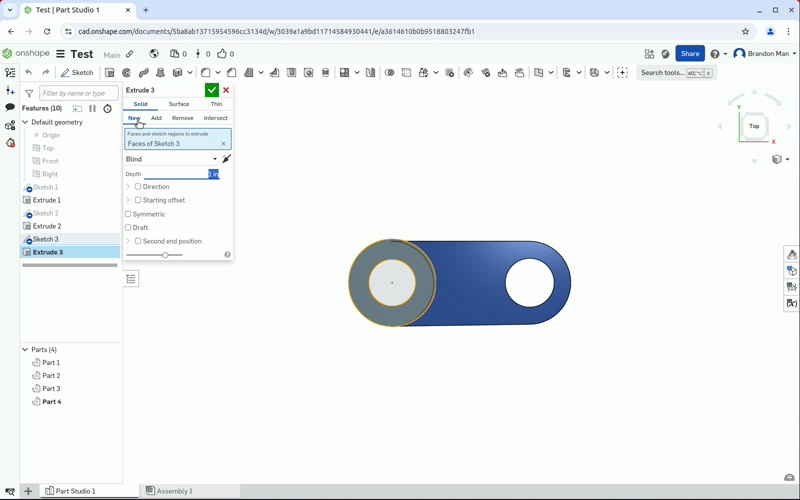
text(15.165)
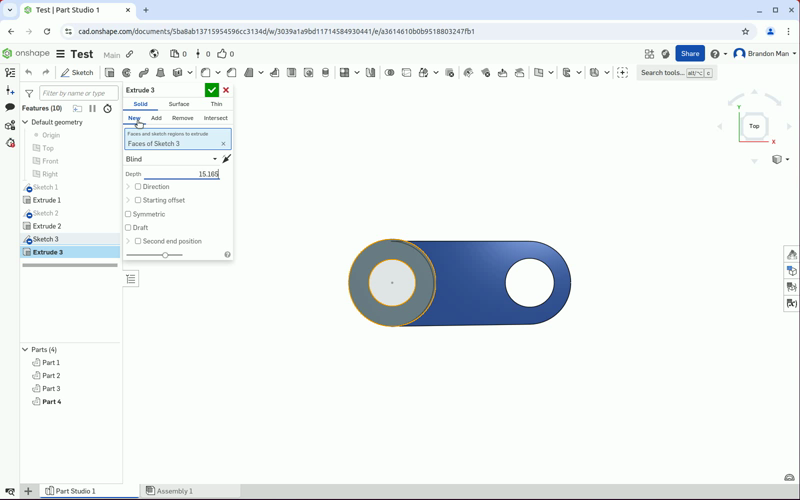
key(enter)
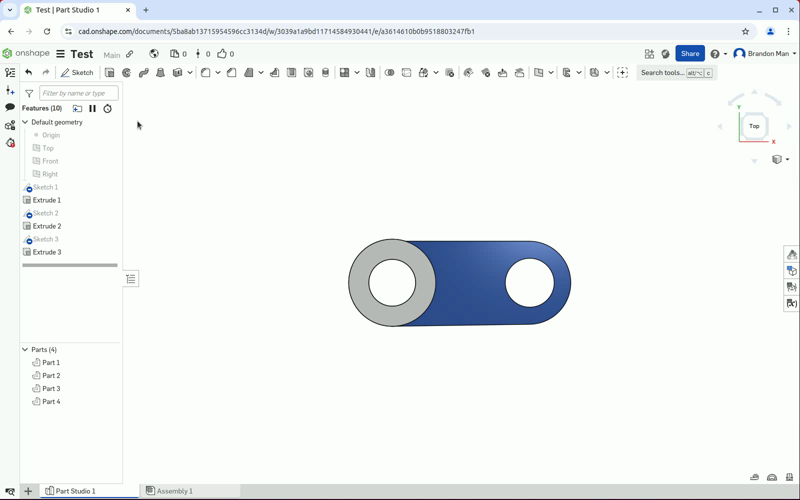
key(shift+h)
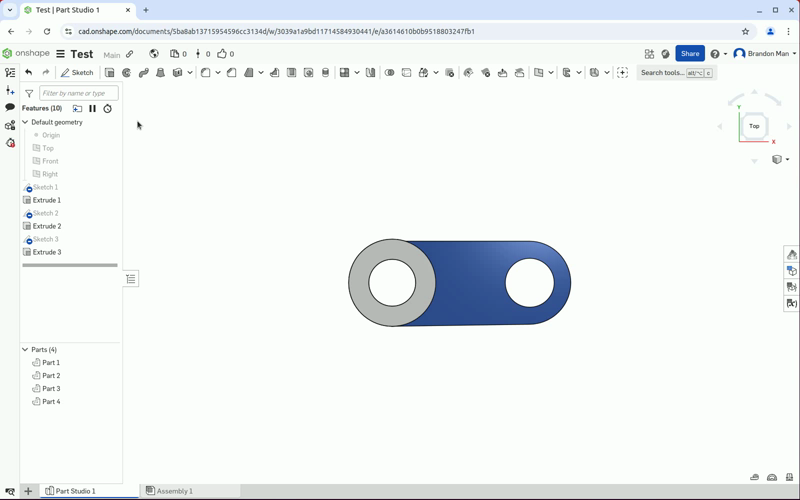
key(shift+h)
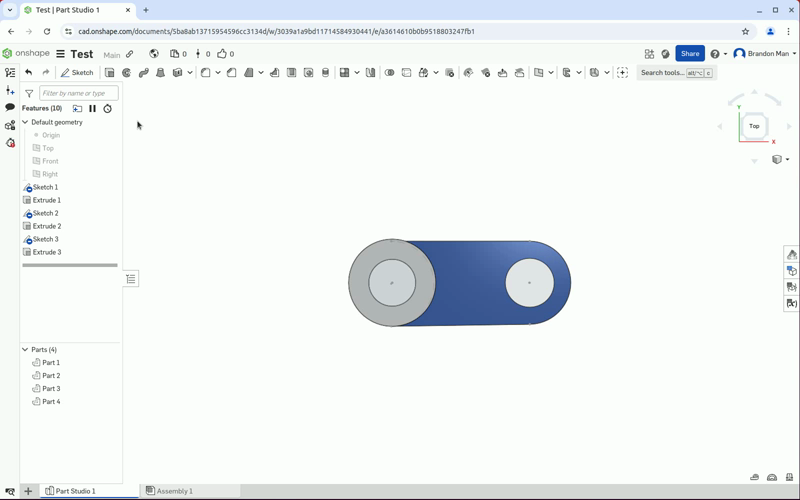
key(shift+7)
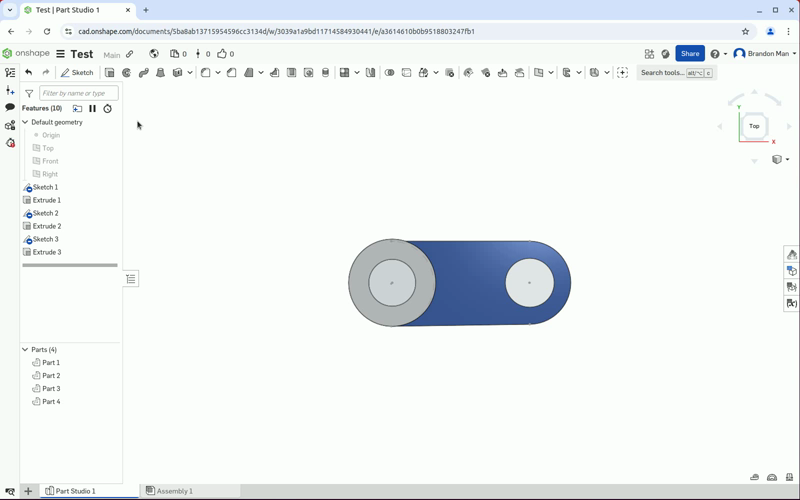
key(up, 3)
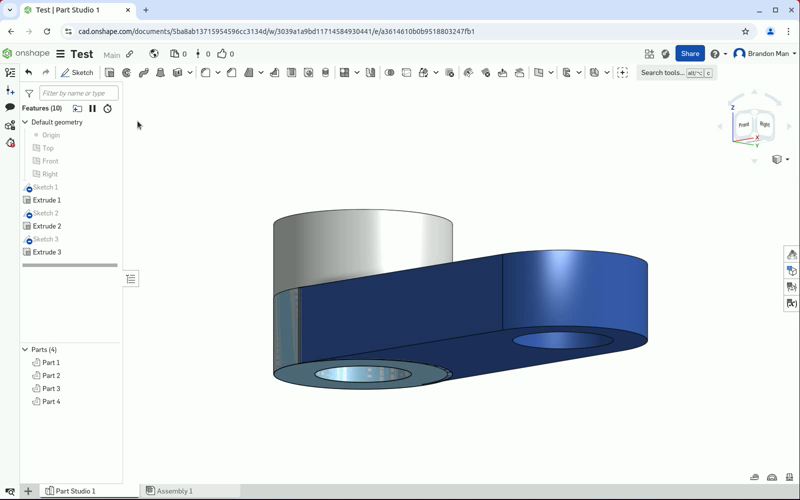
key(left, 3)
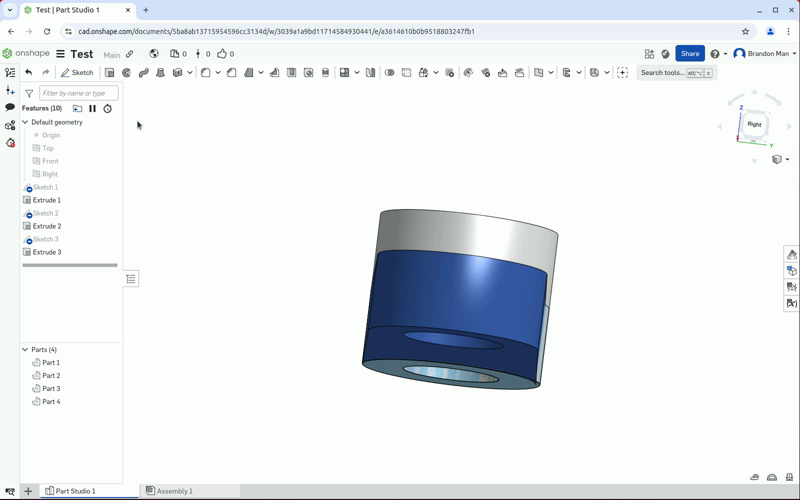
key(right, 3)
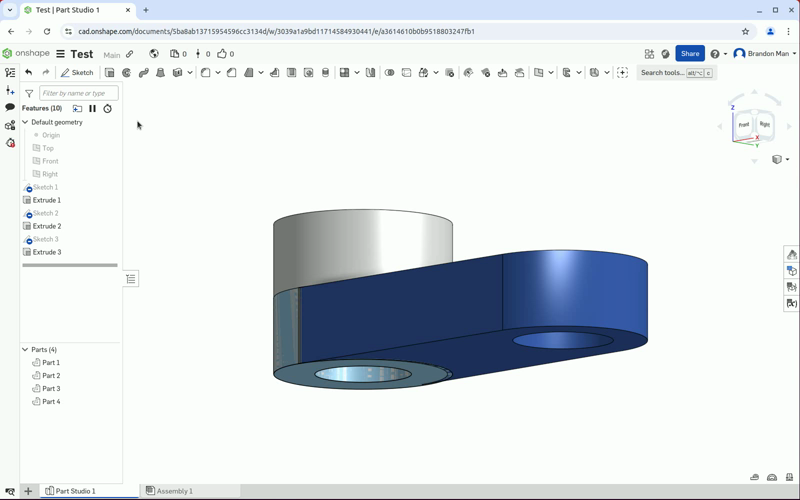
key(down, 3)
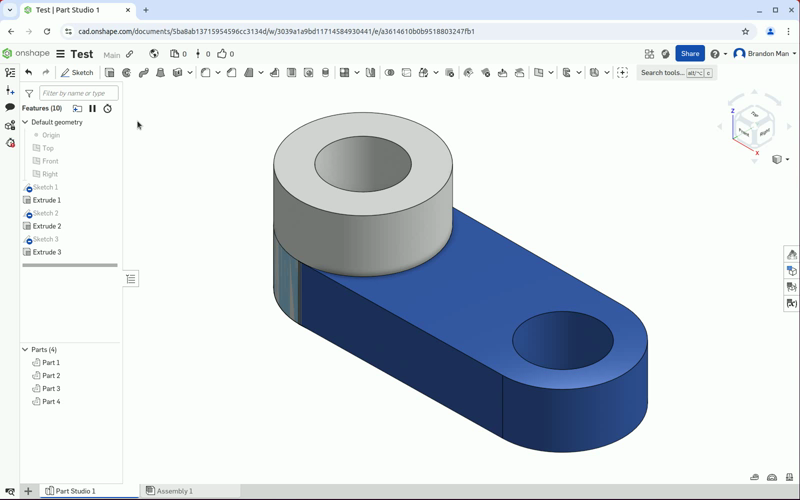
mouse_move(73, 189)
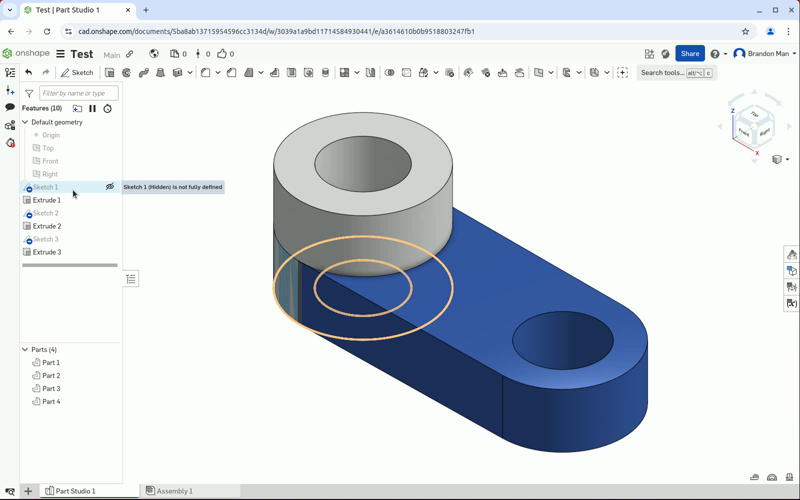
click(73, 189)